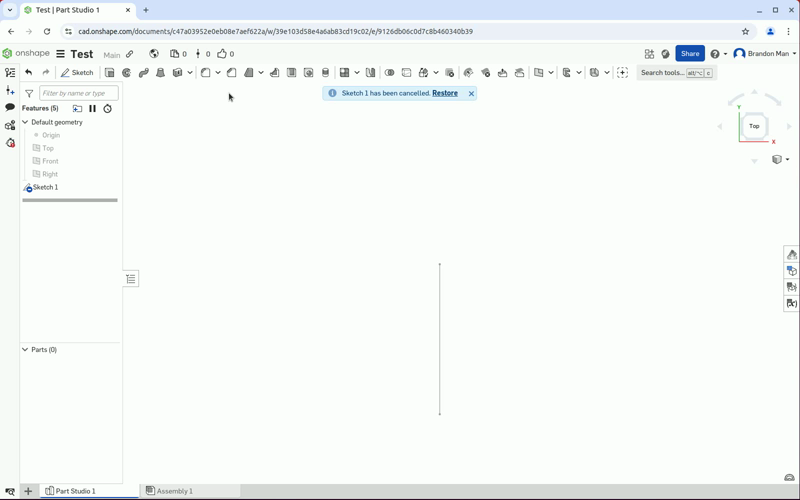
key(shift+h)
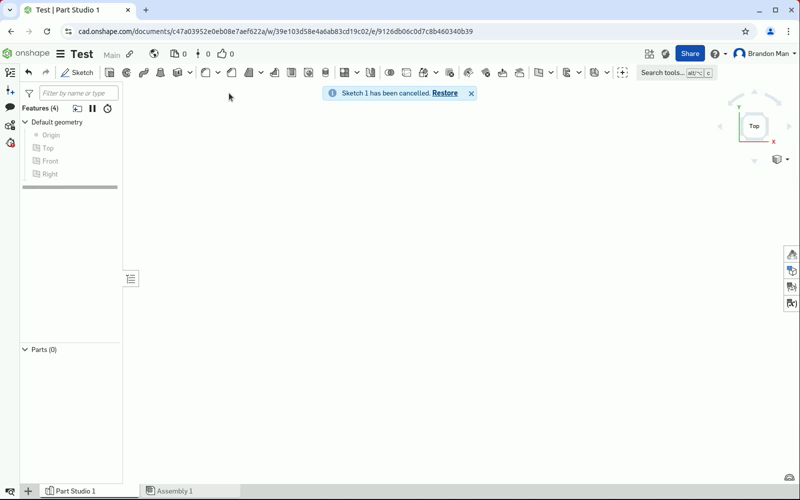
key(shift+s)
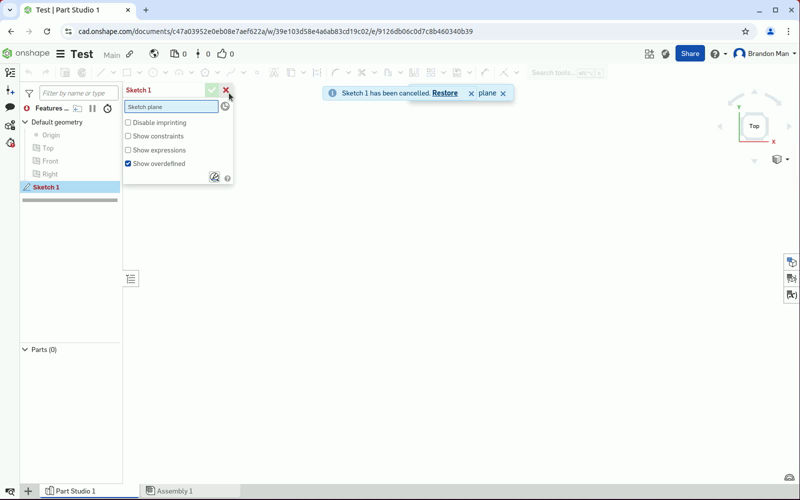
mouse_move(73, 150)
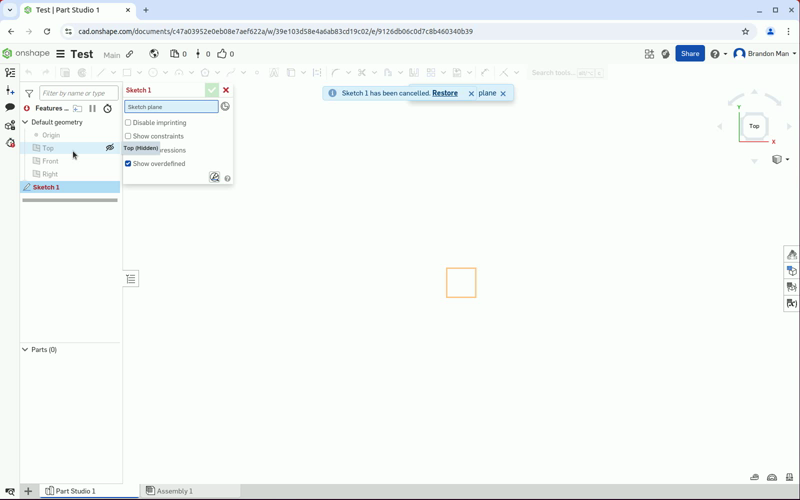
click(73, 150)
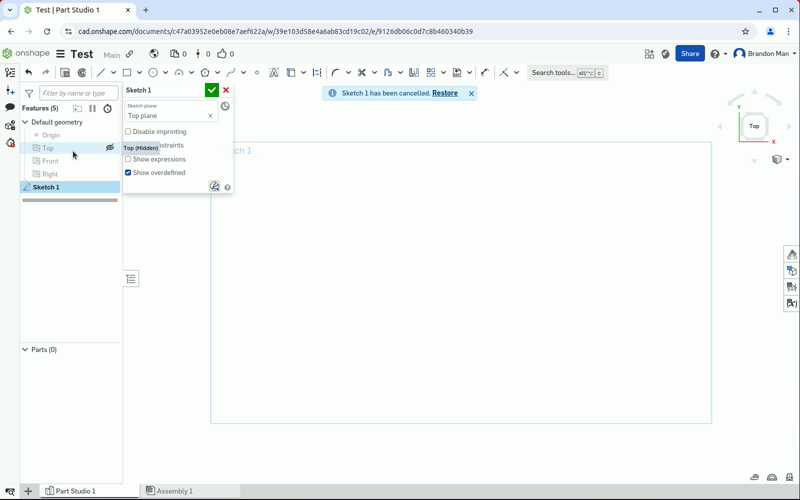
mouse_move(73, 352)
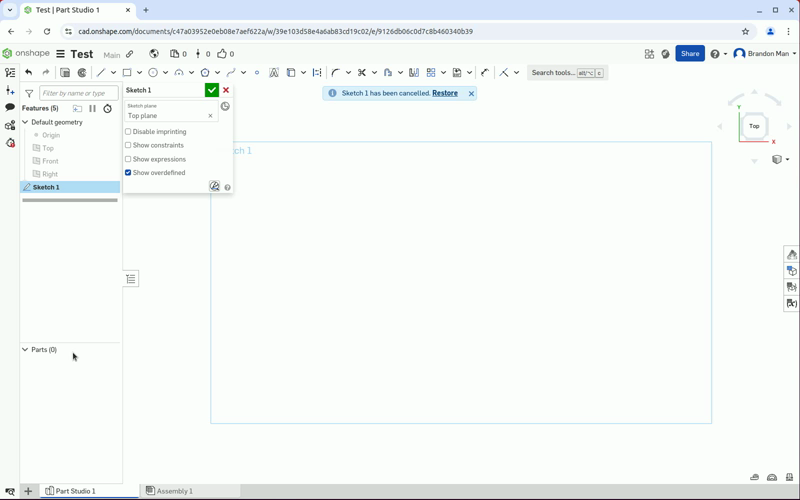
key(y)
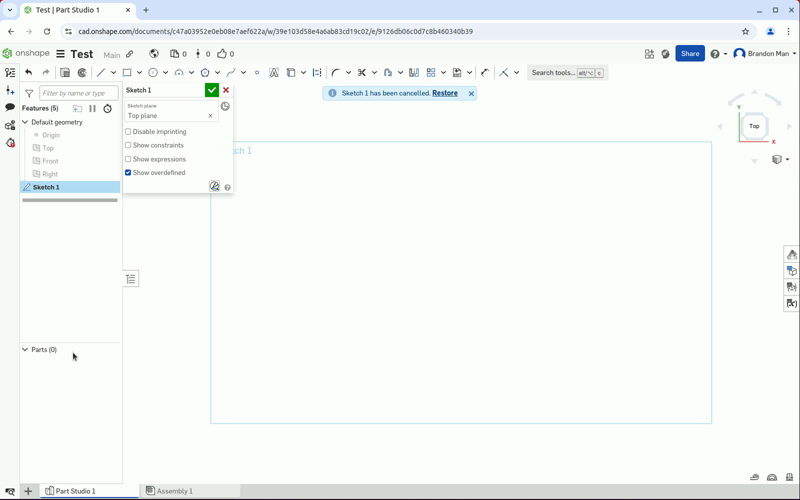
key(l)
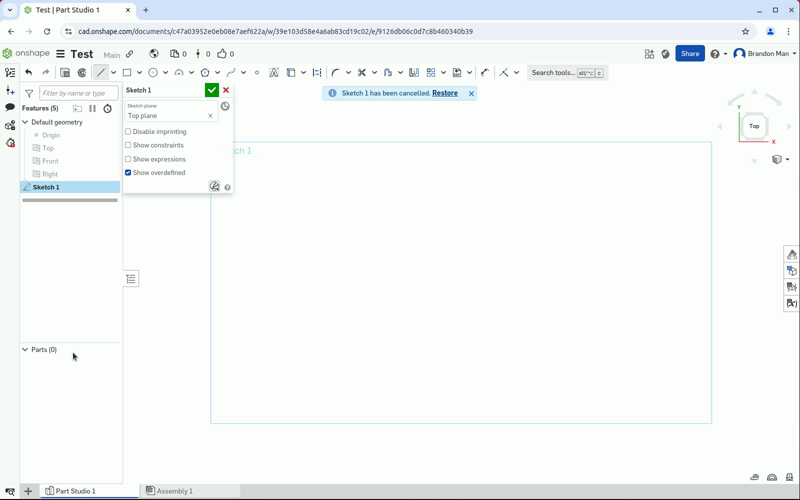
key_down(shift)
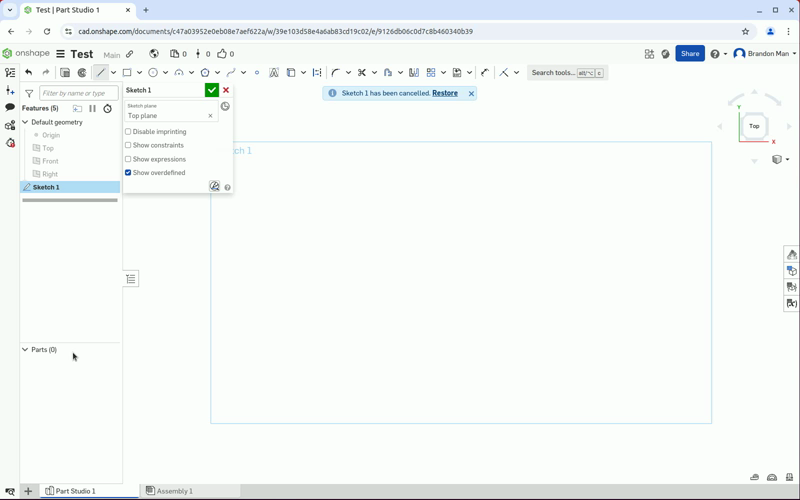
mouse_move(348, 294)
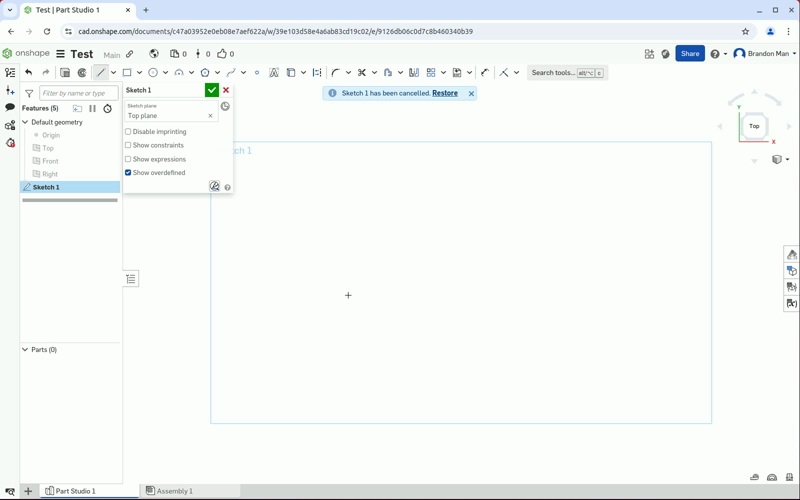
click(348, 294)
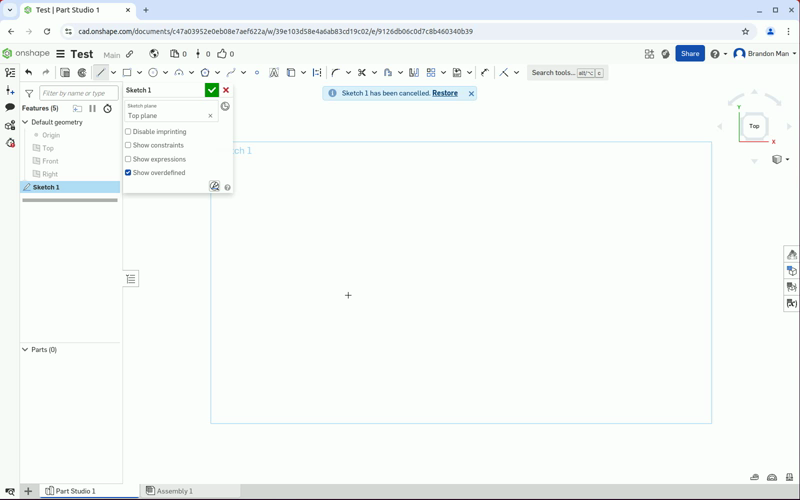
key_up(shift)
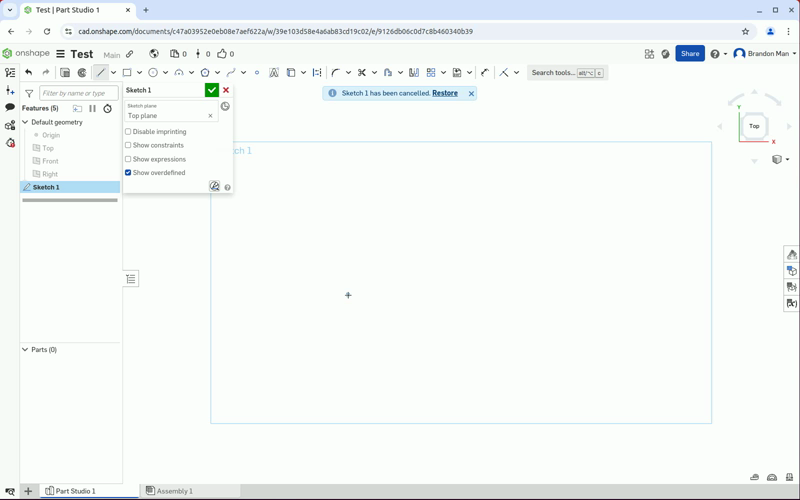
key_down(shift)
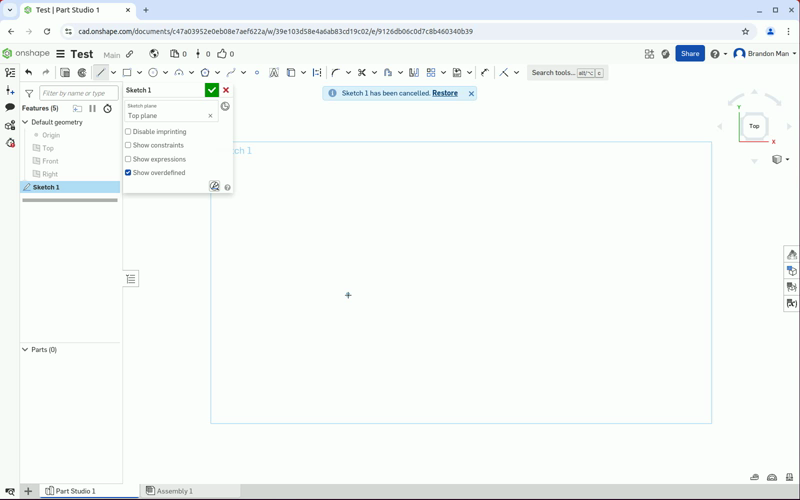
mouse_move(572, 294)
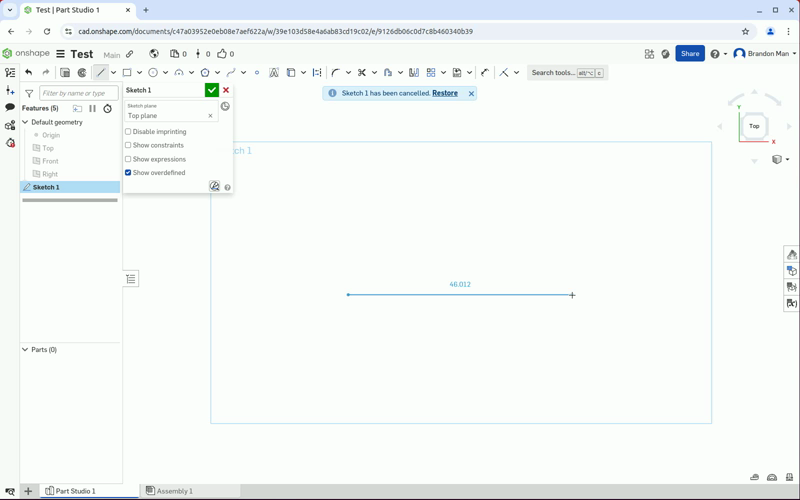
click(572, 294)
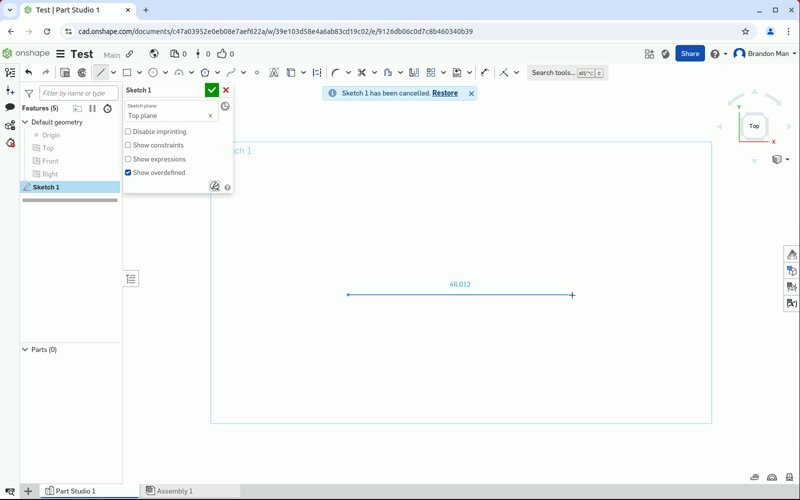
key_up(shift)
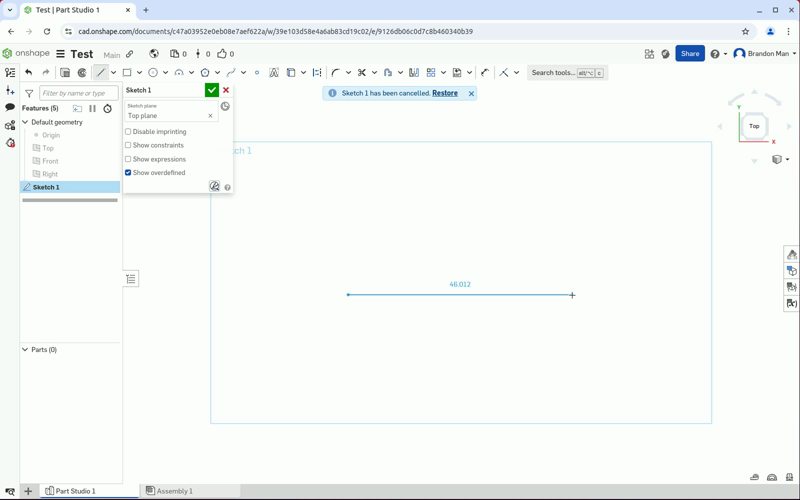
key_down(shift)
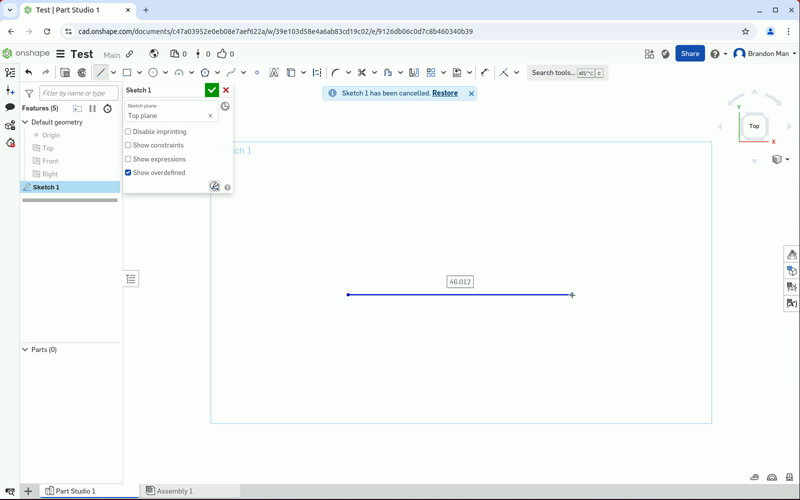
mouse_move(589, 294)
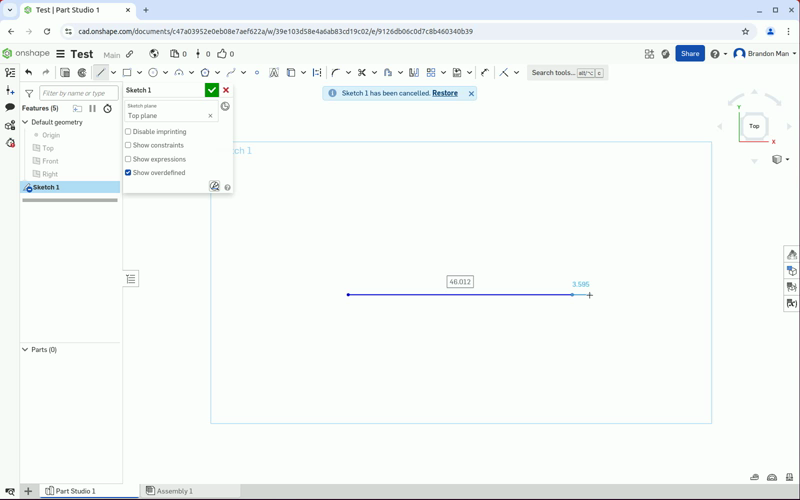
mouse_move(572, 270)
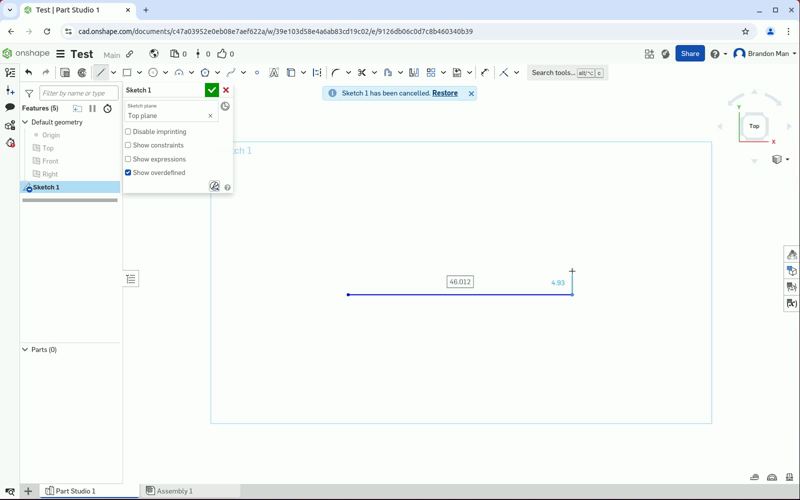
click(572, 270)
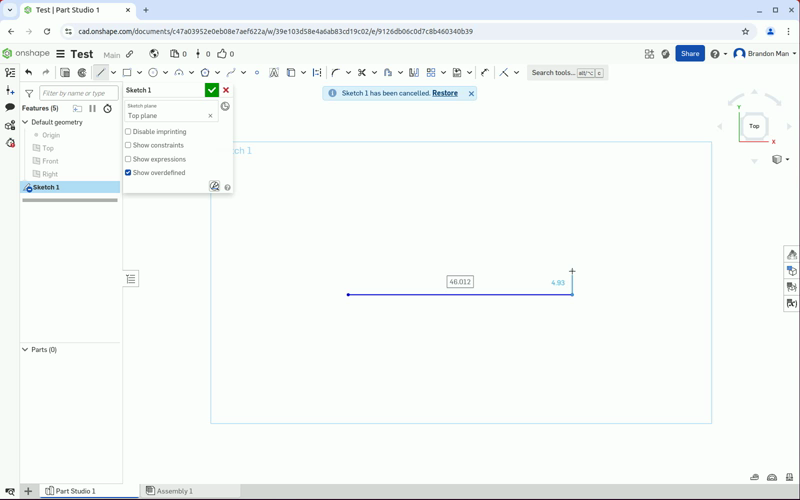
key_up(shift)
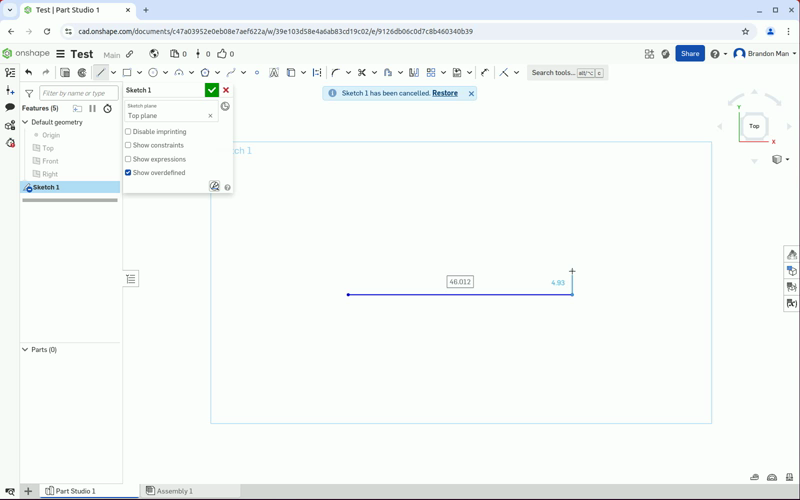
key_down(shift)
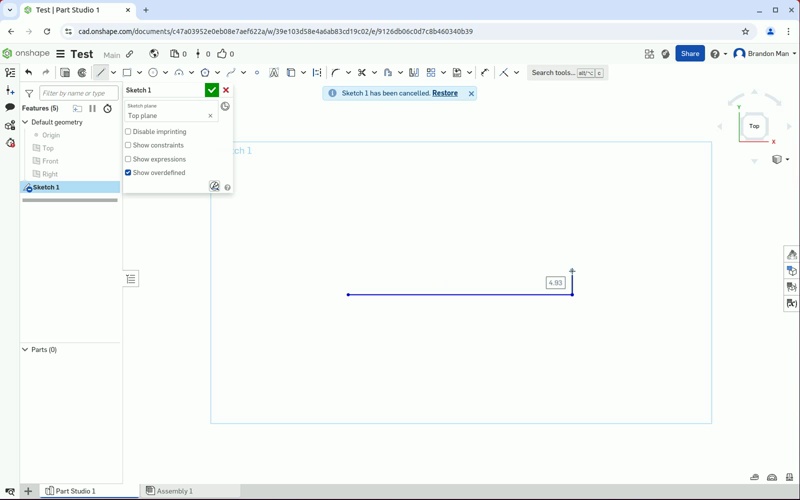
mouse_move(348, 270)
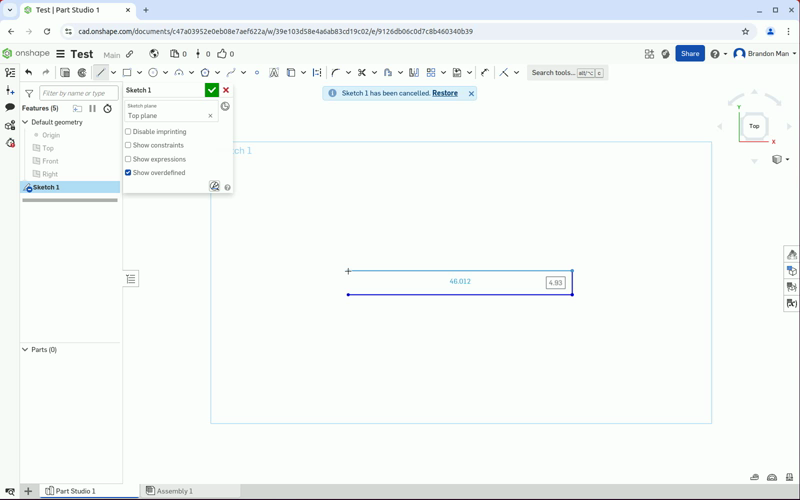
click(348, 270)
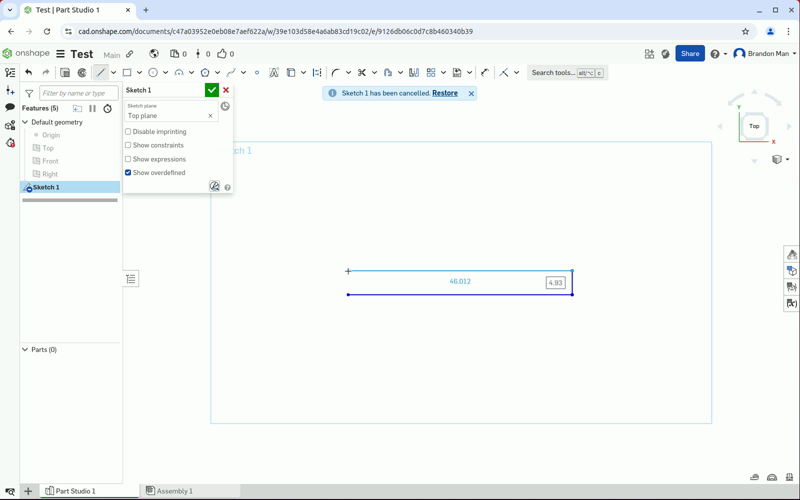
key_up(shift)
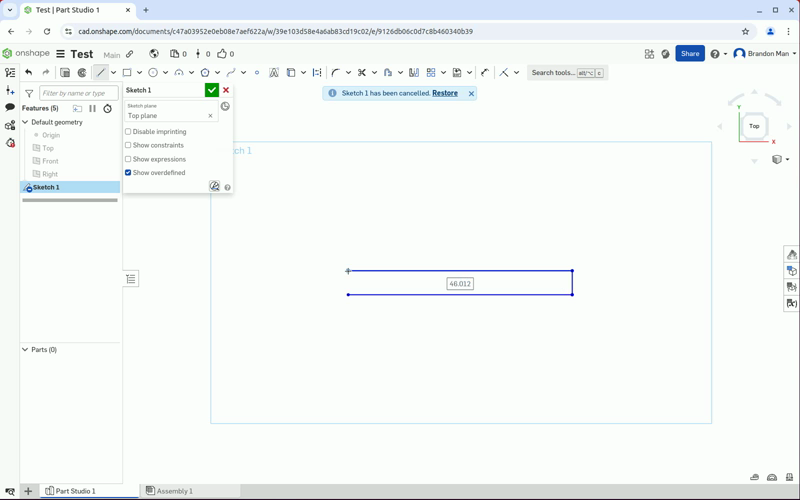
mouse_move(378, 270)
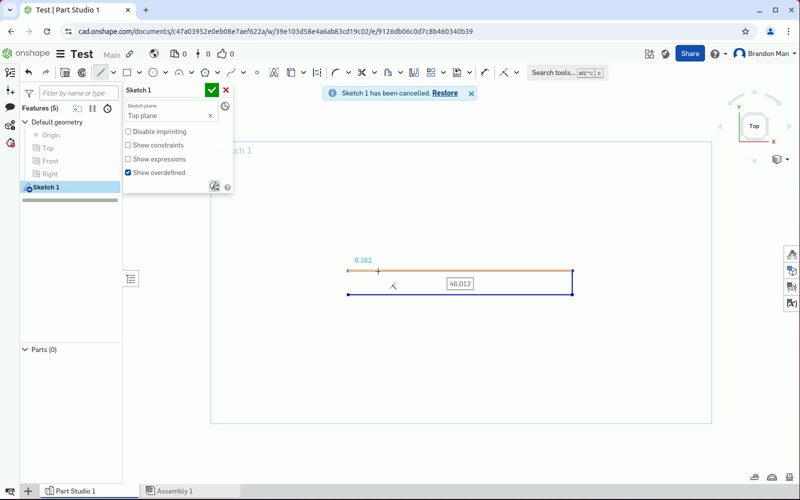
key_down(shift)
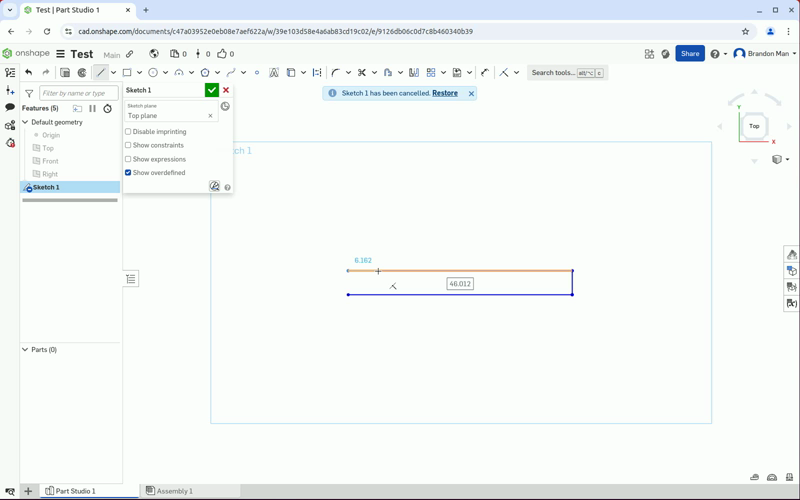
mouse_move(348, 294)
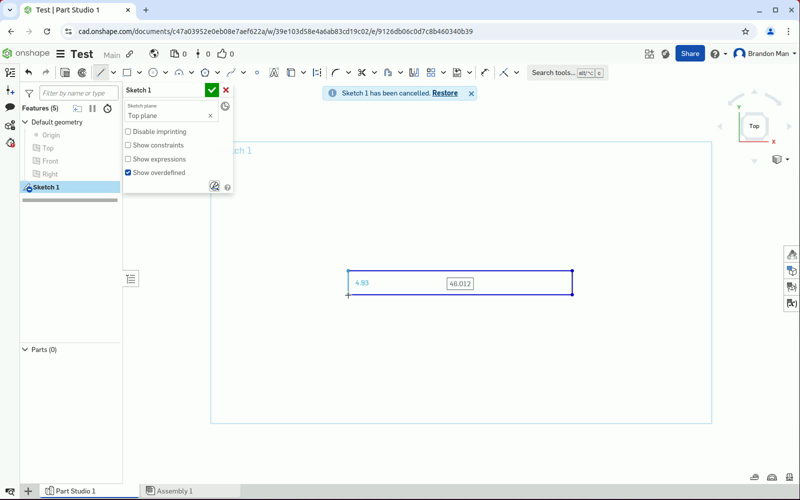
key_up(shift)
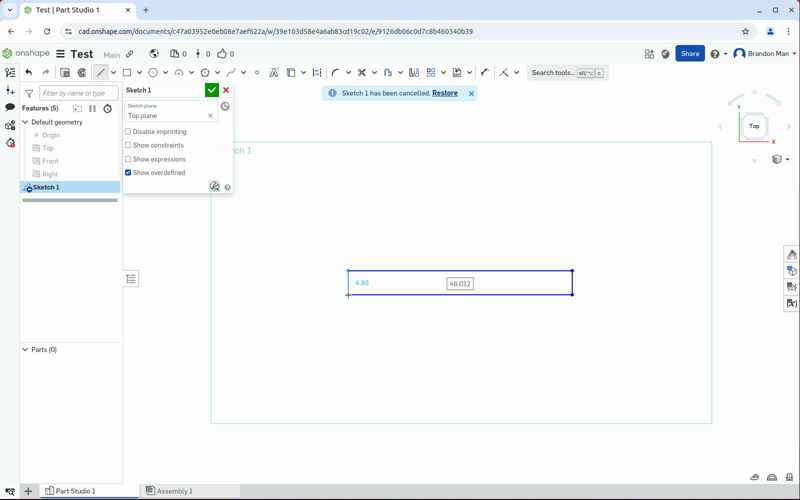
click(348, 294)
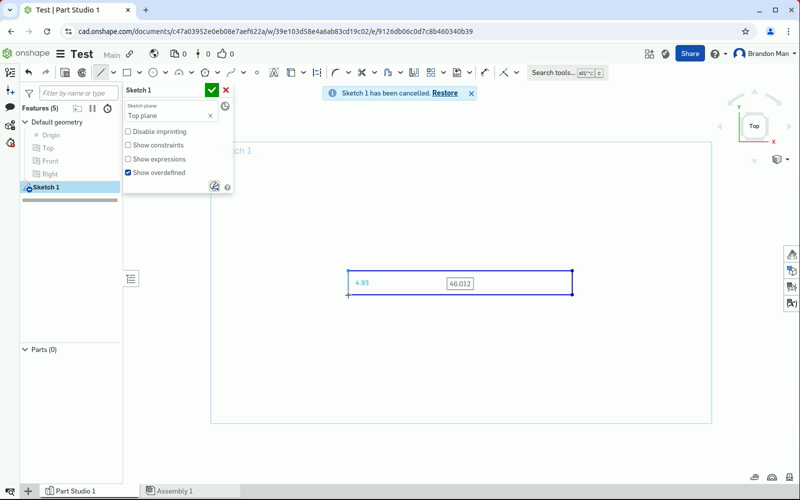
key(esc)
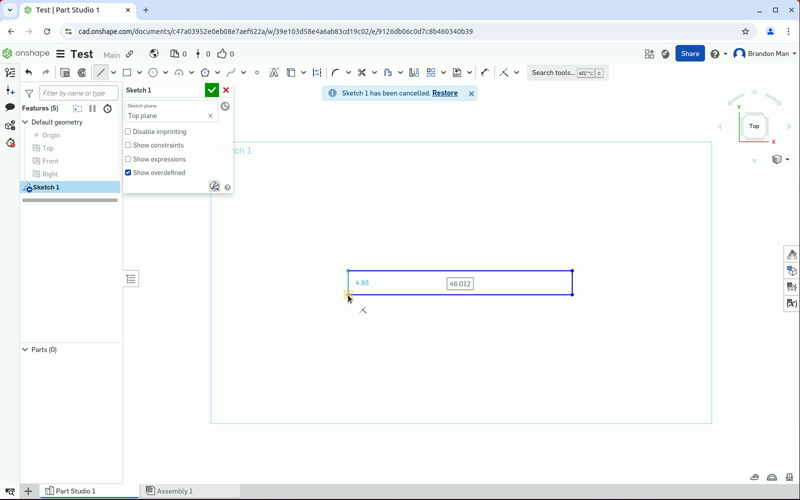
key(c)
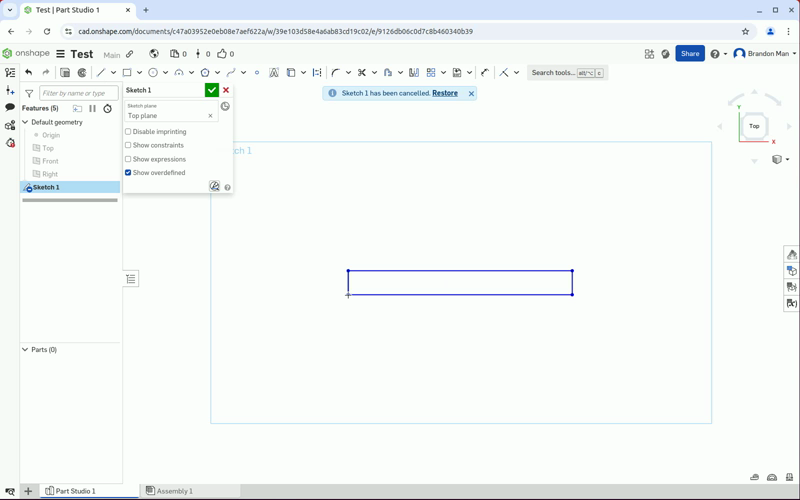
key_down(shift)
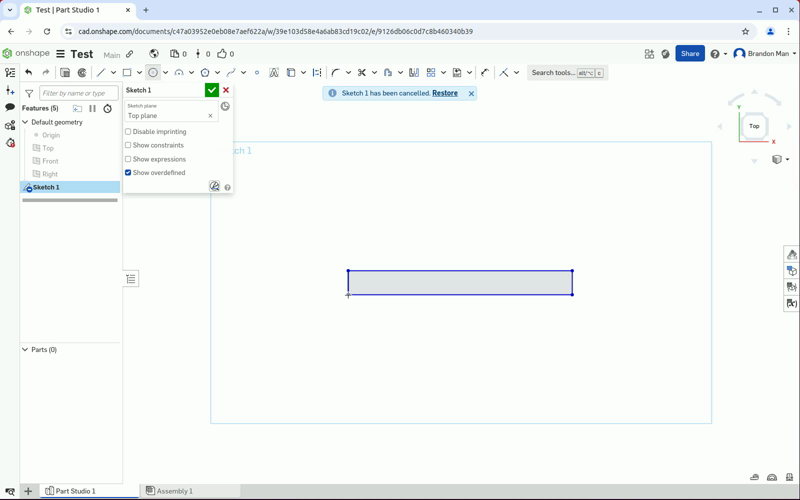
mouse_move(359, 282)
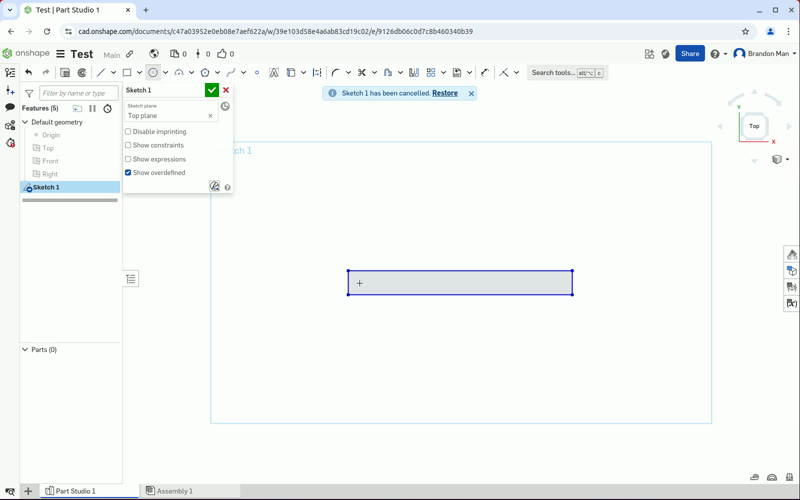
click(359, 282)
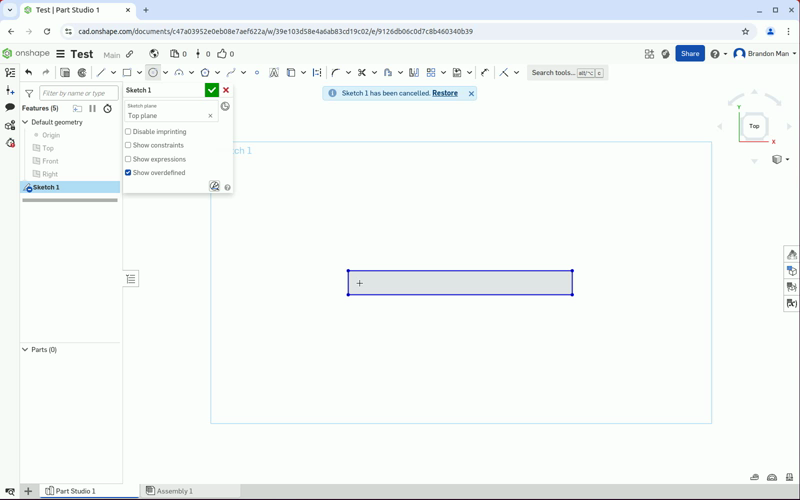
key_up(shift)
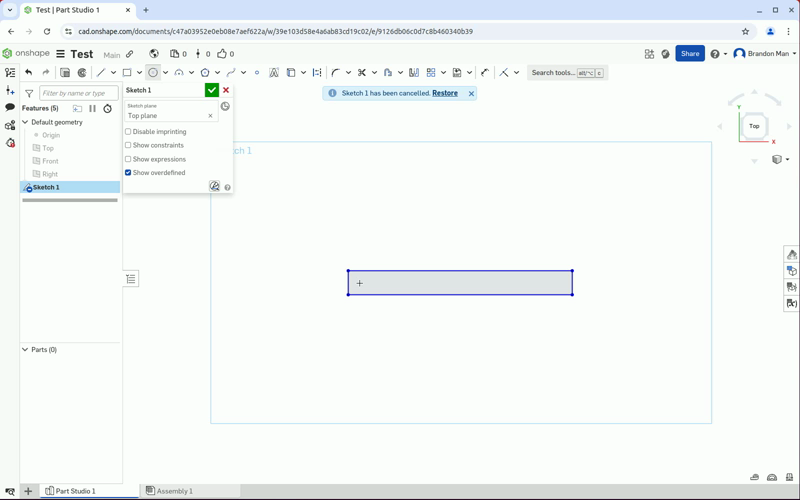
mouse_move(364, 282)
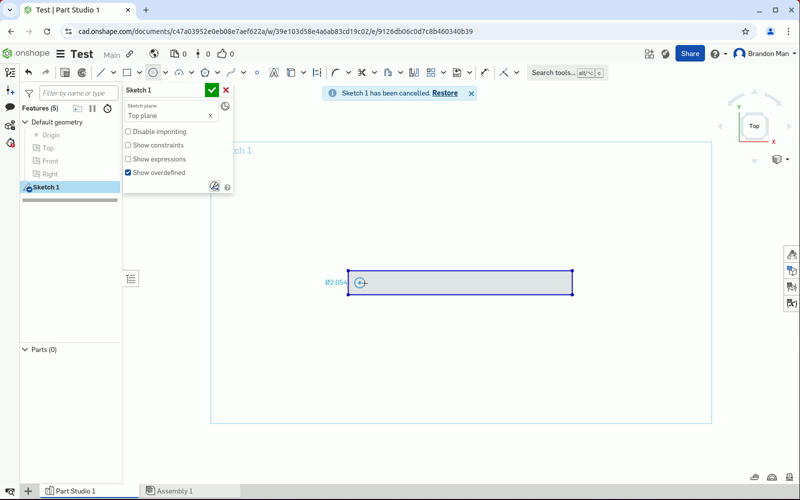
click(364, 282)
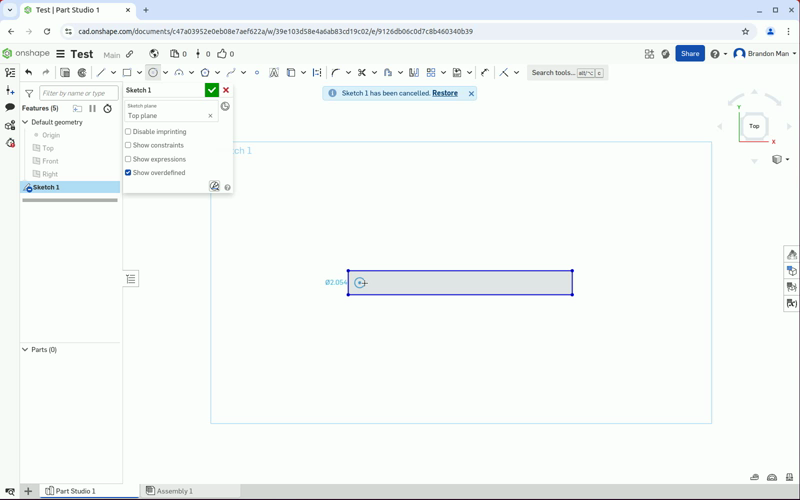
key(esc)
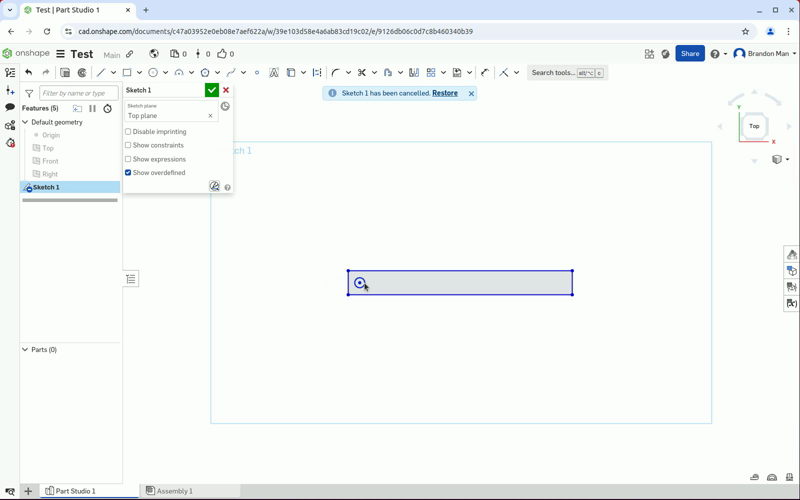
key(c)
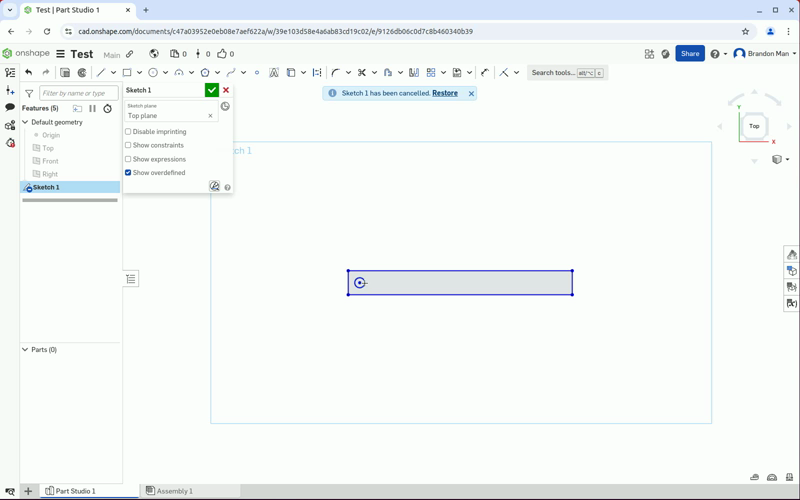
key_down(shift)
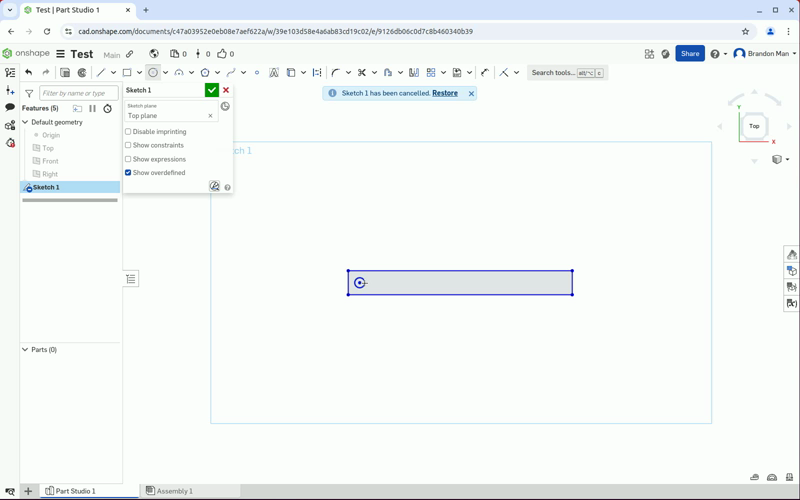
mouse_move(560, 282)
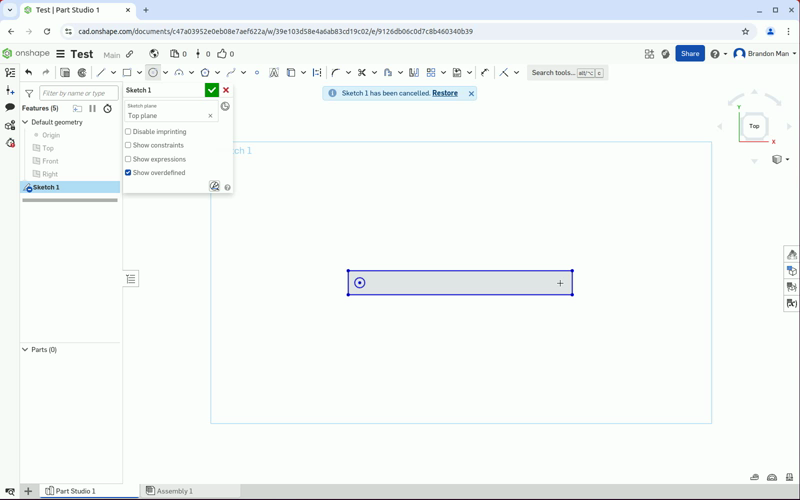
click(560, 282)
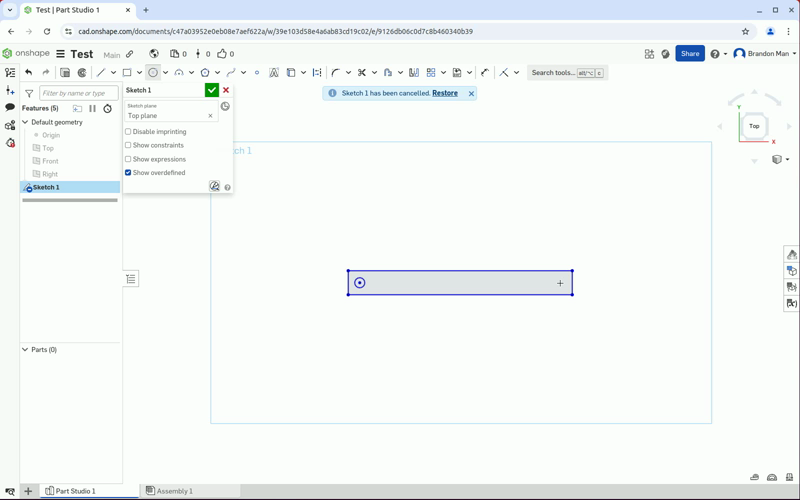
key_up(shift)
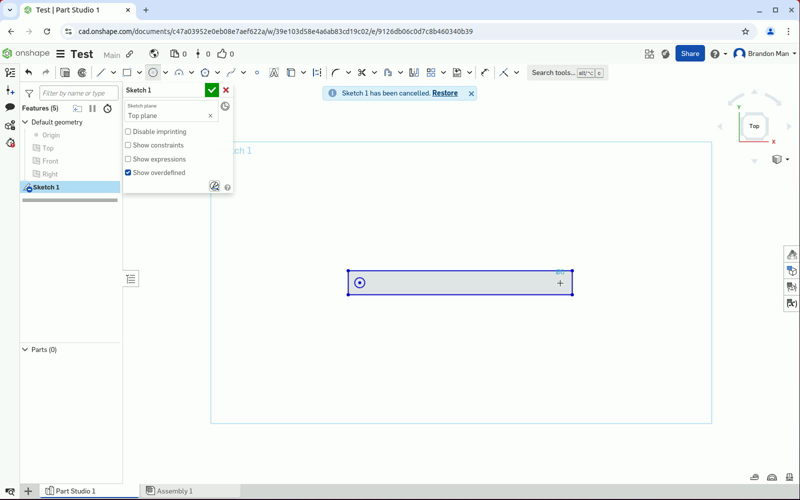
mouse_move(565, 282)
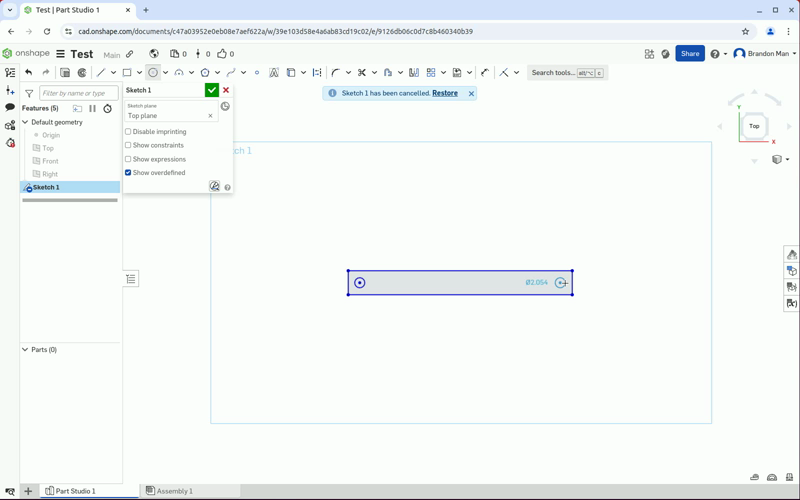
click(565, 282)
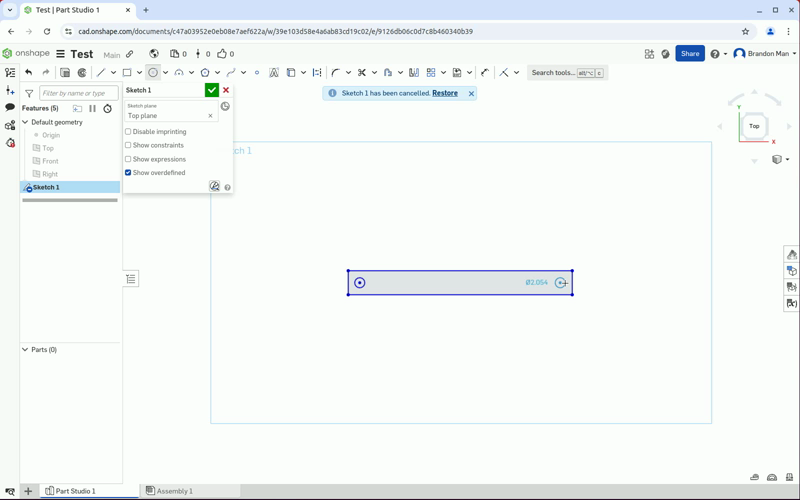
key(esc)
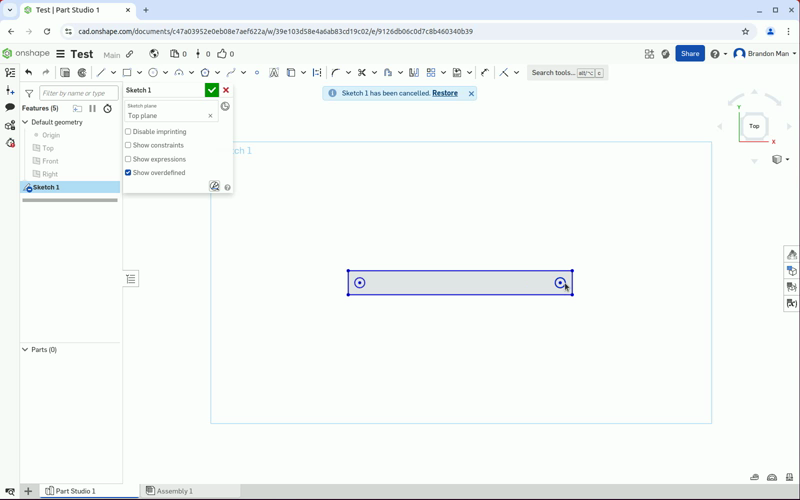
mouse_move(442, 285)
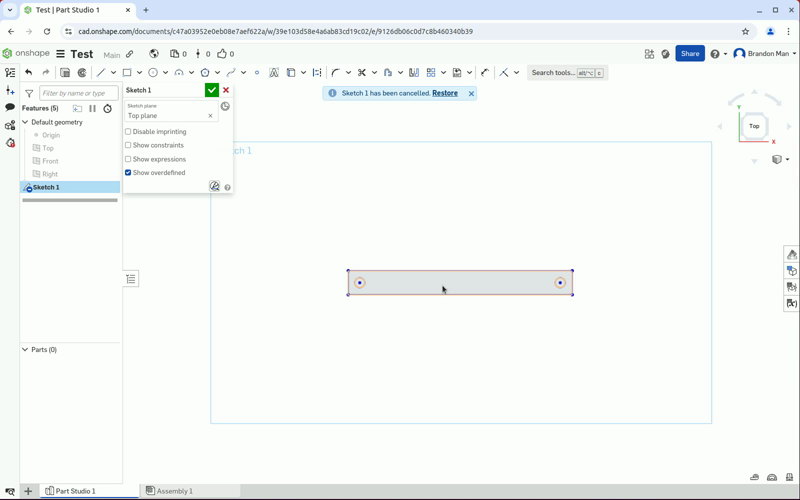
click(442, 285)
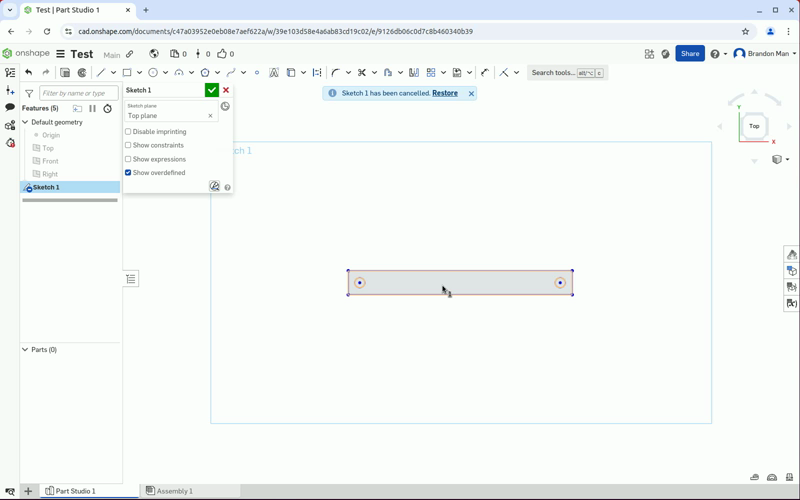
mouse_move(73, 352)
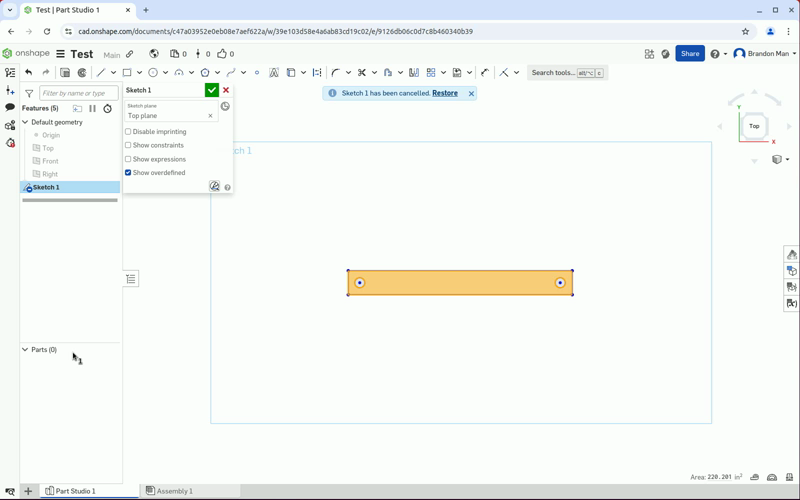
key(shift+y)
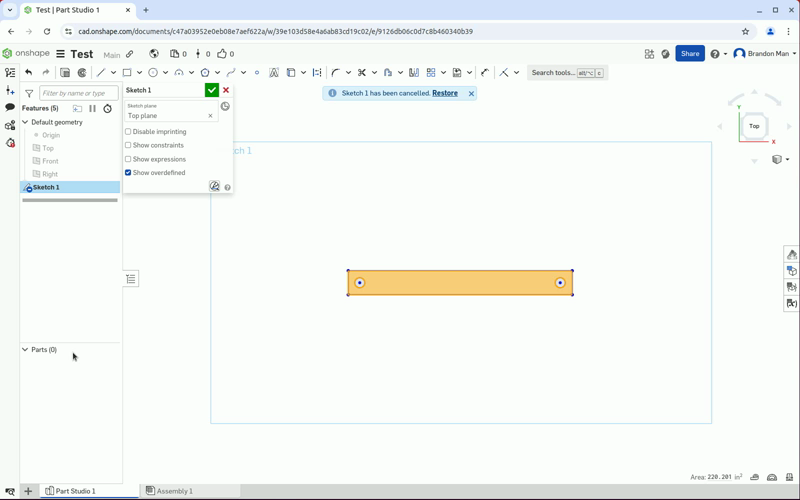
key(shift+e)
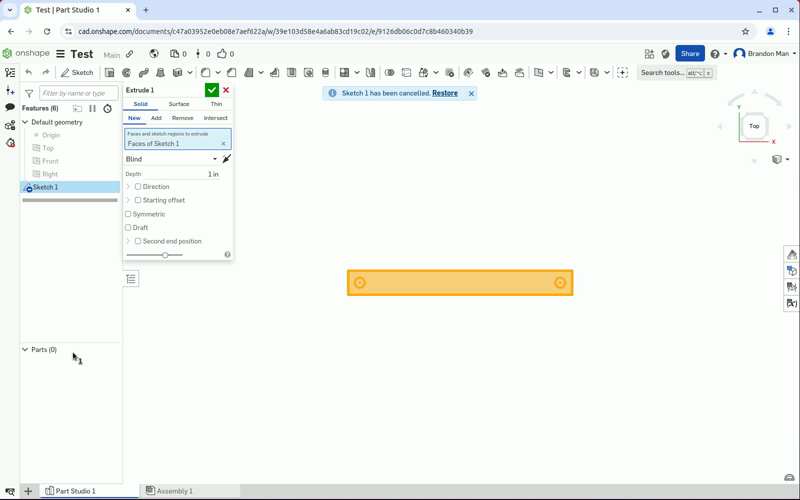
mouse_move(143, 106)
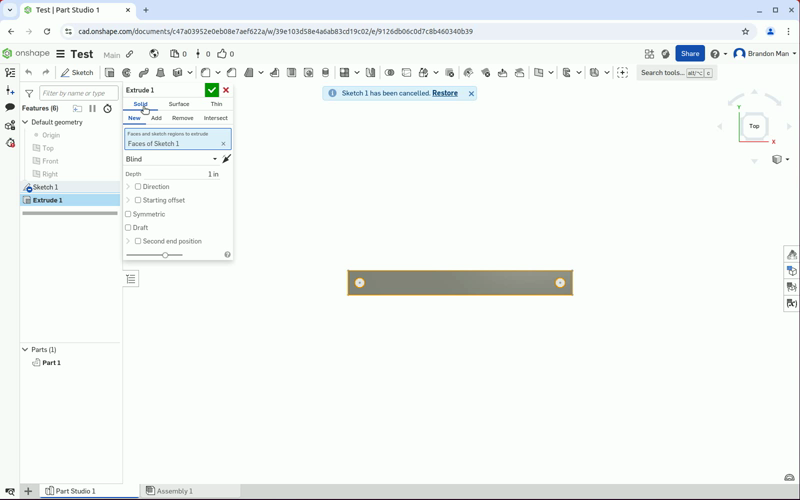
click(143, 106)
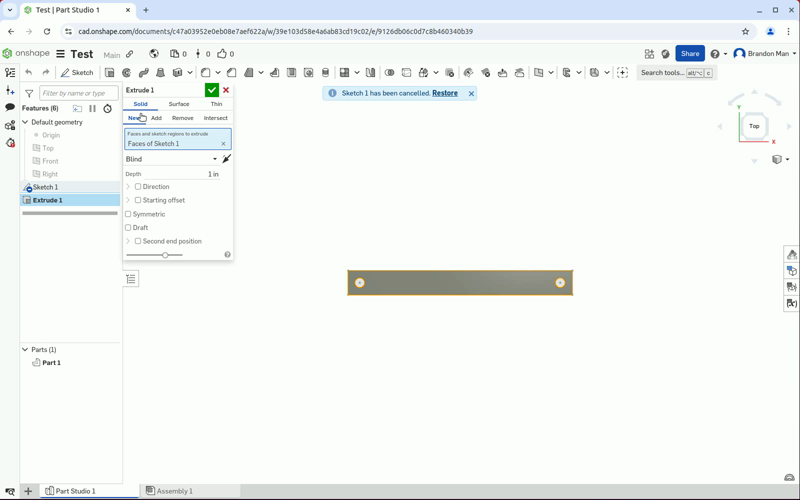
mouse_move(137, 120)
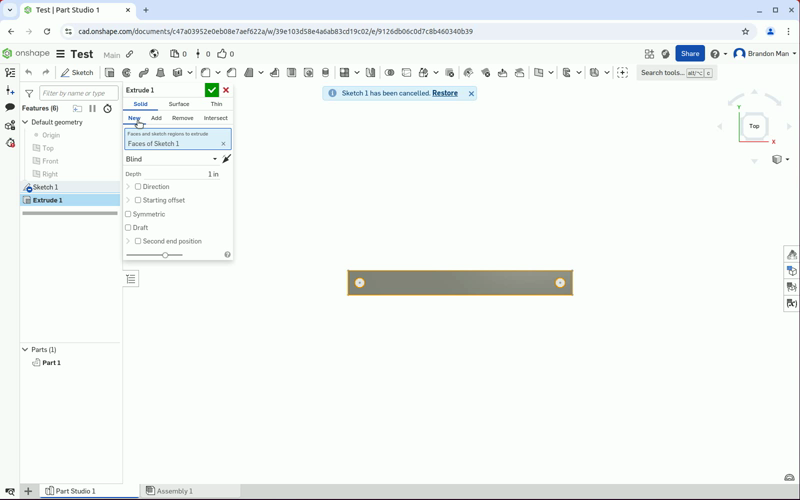
click(137, 120)
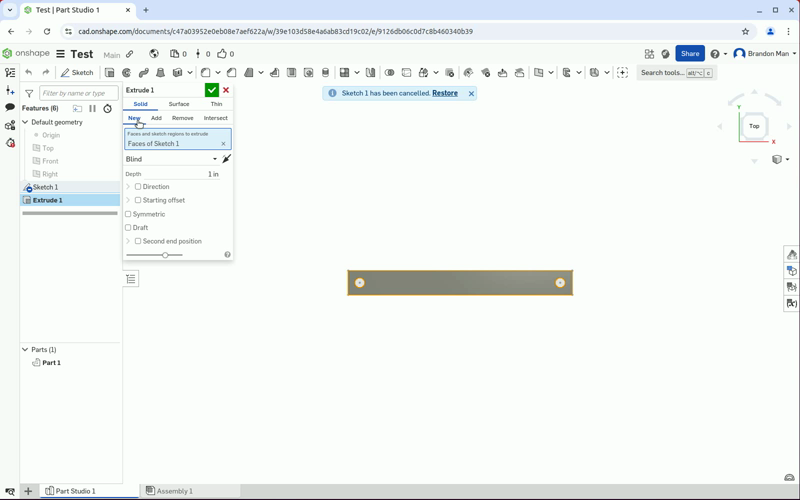
key(tab, 4)
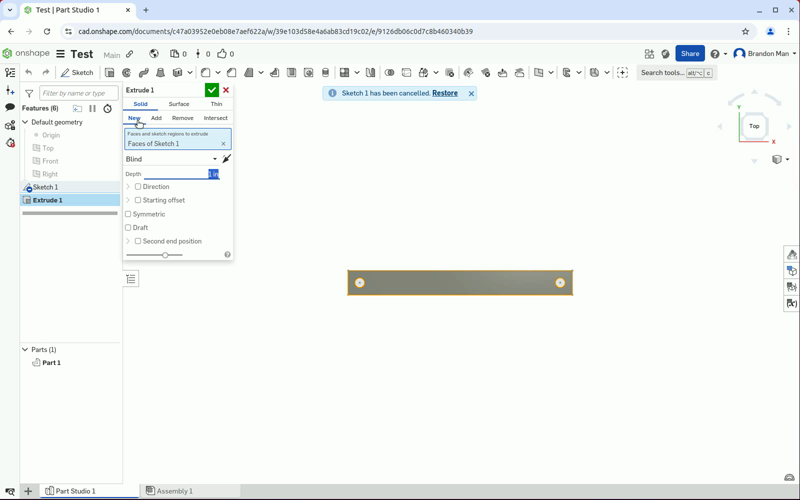
text(1.444)
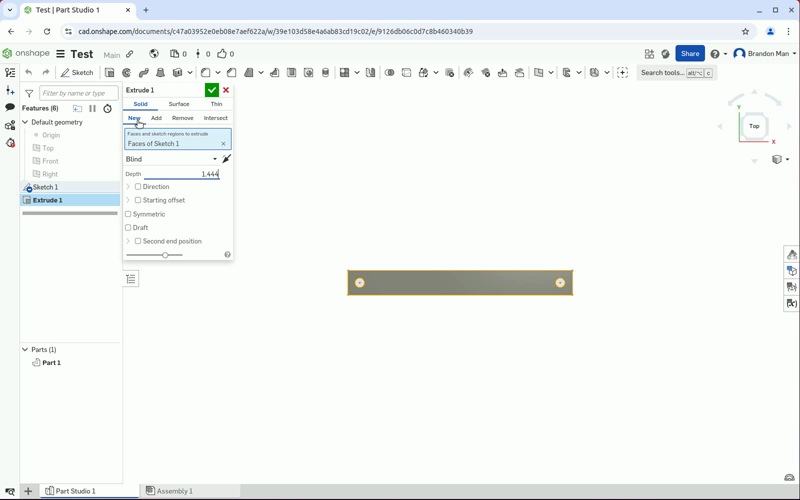
key(enter)
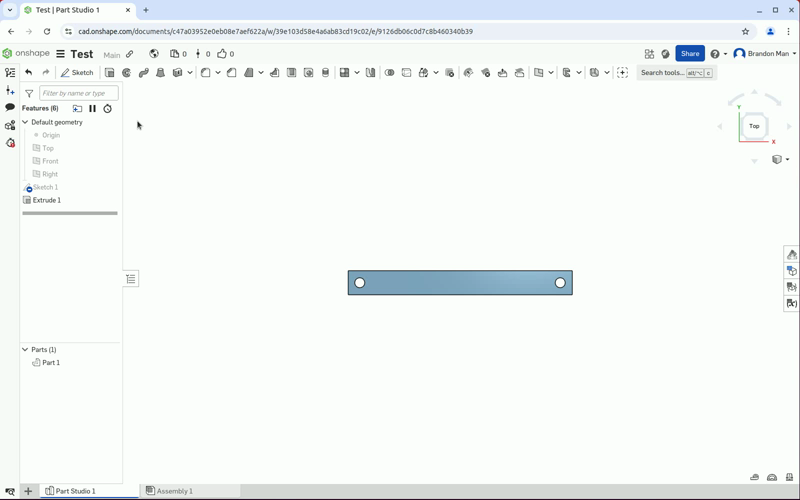
key(shift+h)
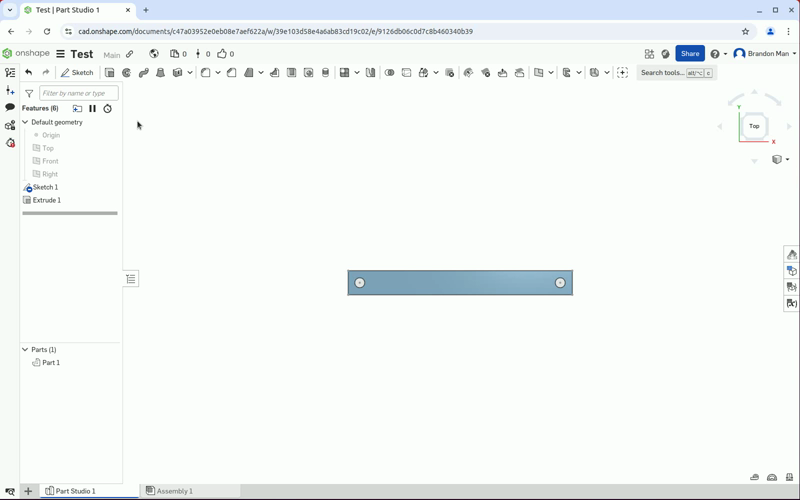
key(shift+h)
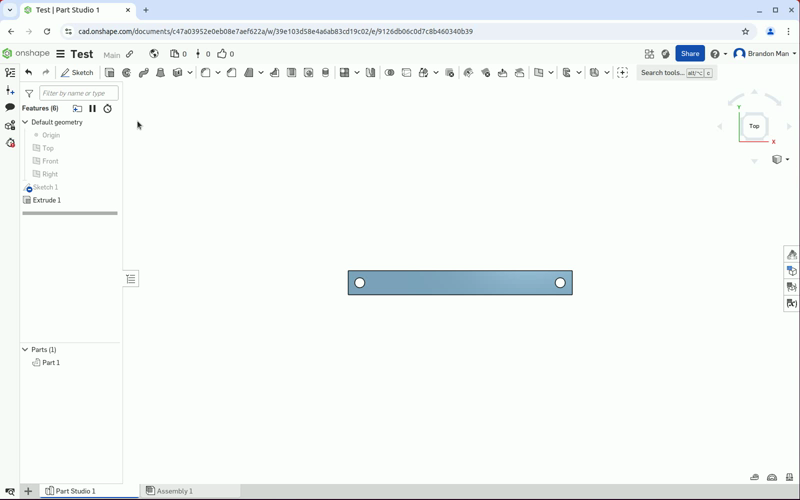
mouse_move(73, 189)
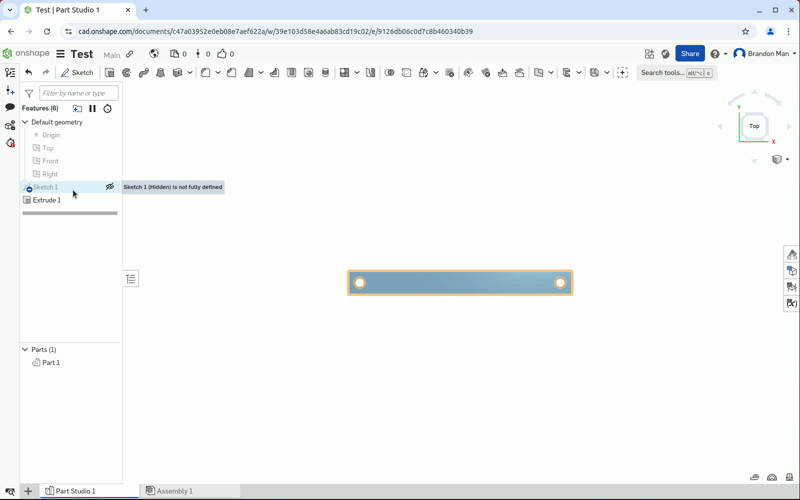
click(73, 189)
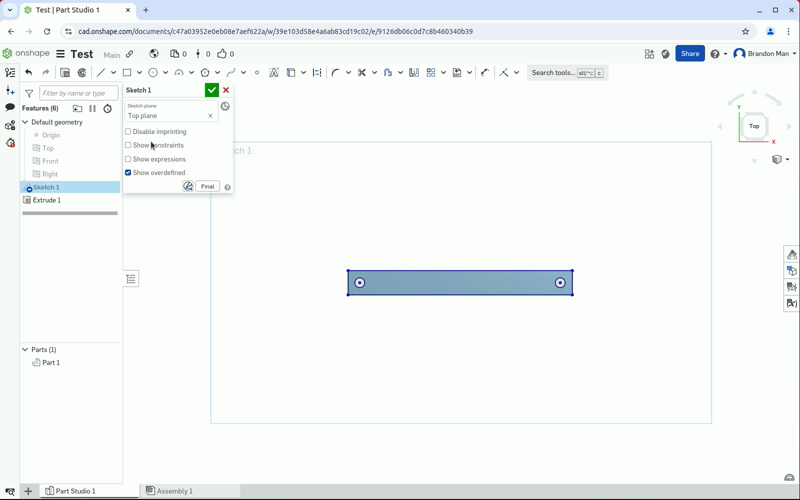
mouse_move(229, 92)
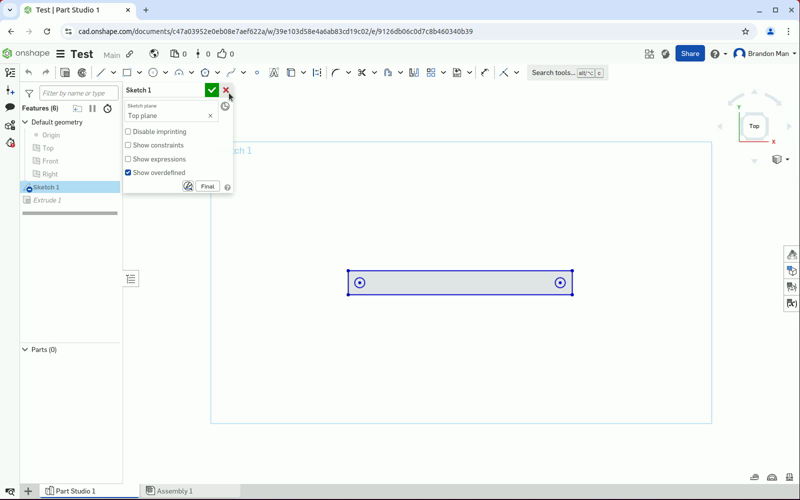
click(229, 92)
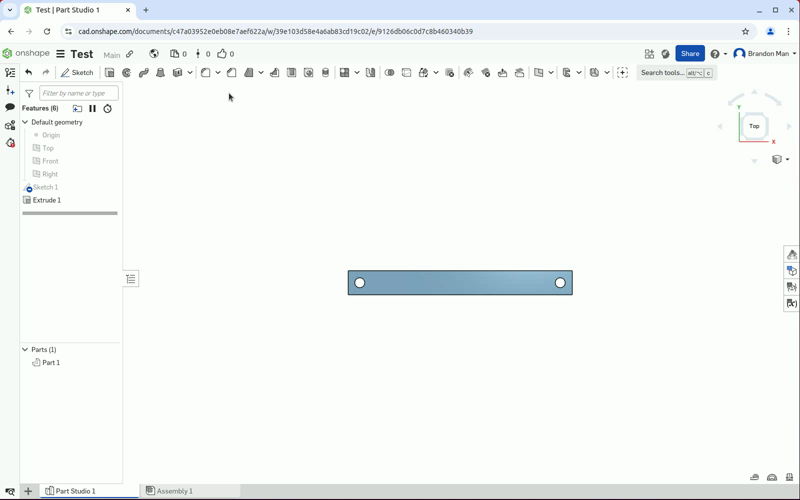
mouse_move(541, 75)
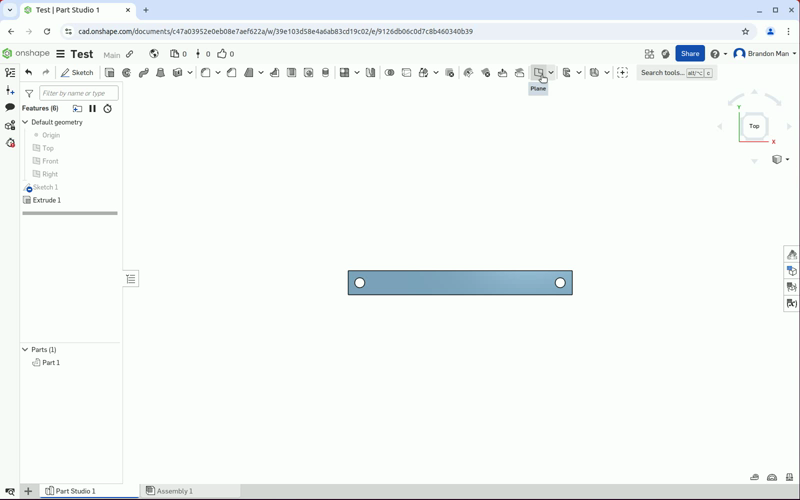
click(541, 75)
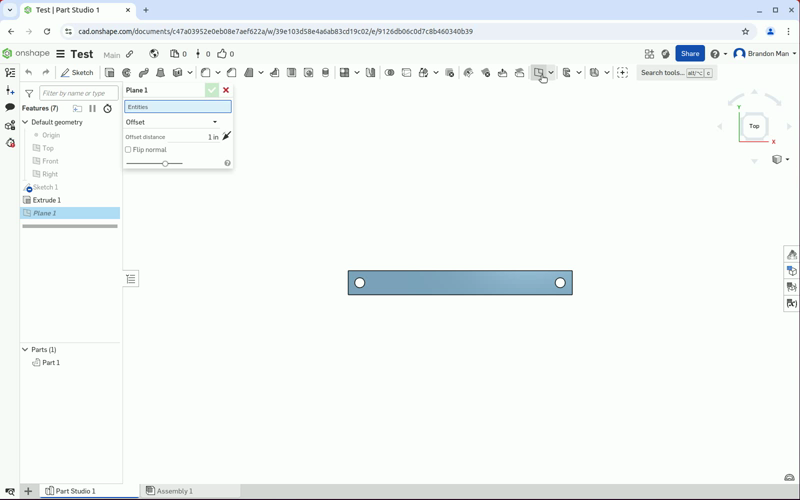
mouse_move(73, 150)
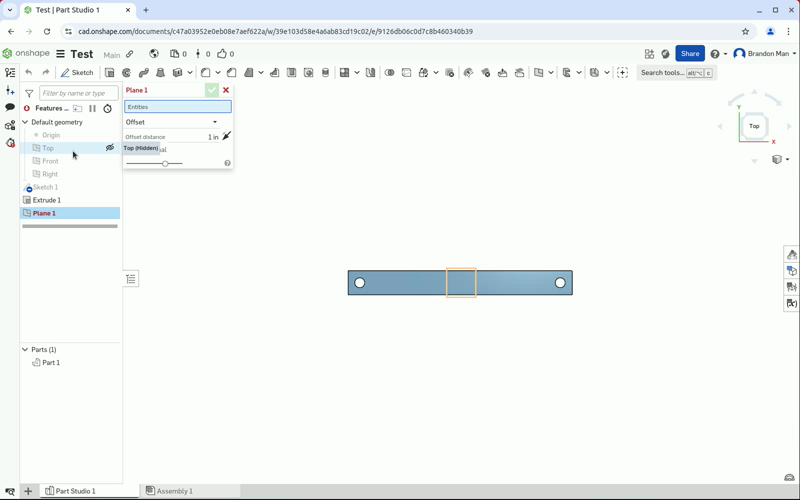
click(73, 150)
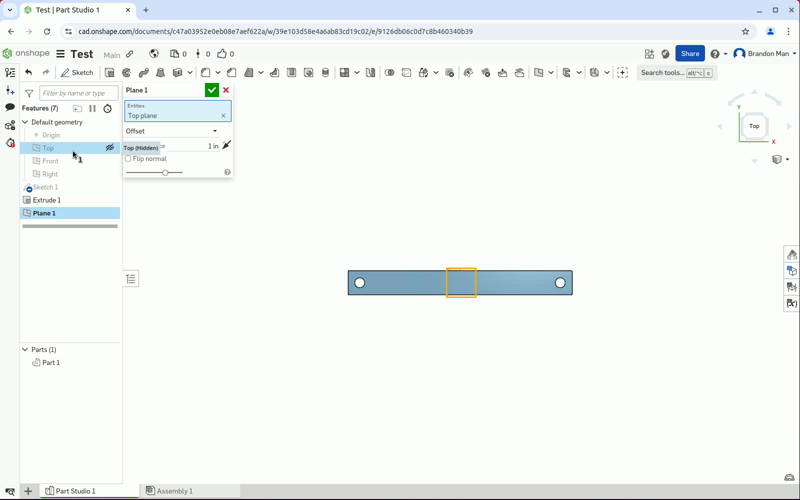
key(tab, 2)
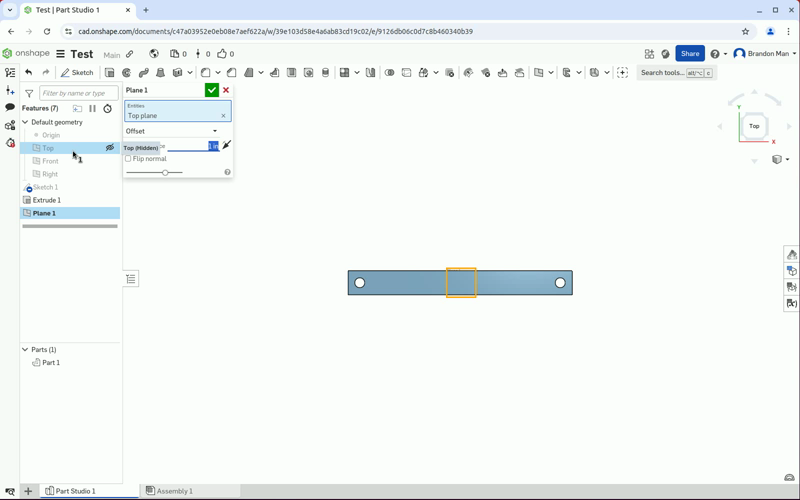
text(1.448)
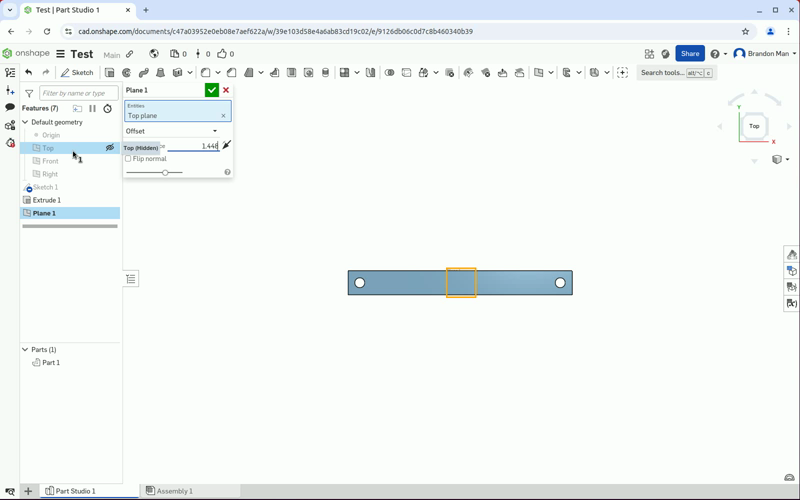
key(enter, 2)
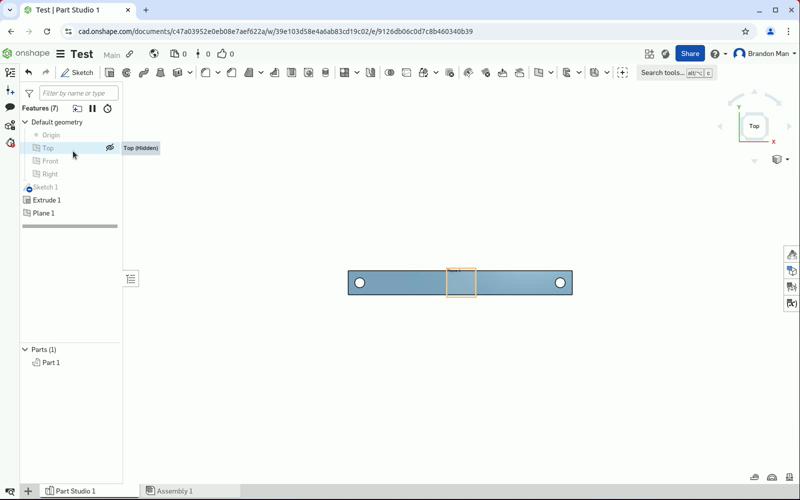
key(shift+s)
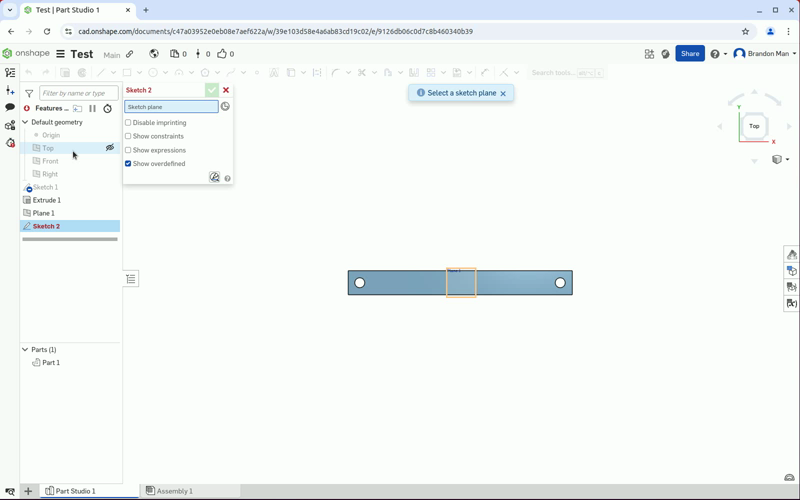
mouse_move(73, 215)
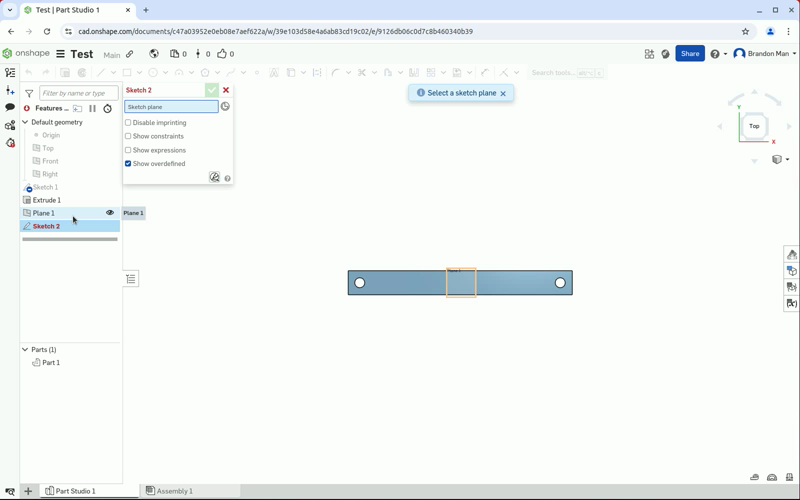
click(73, 215)
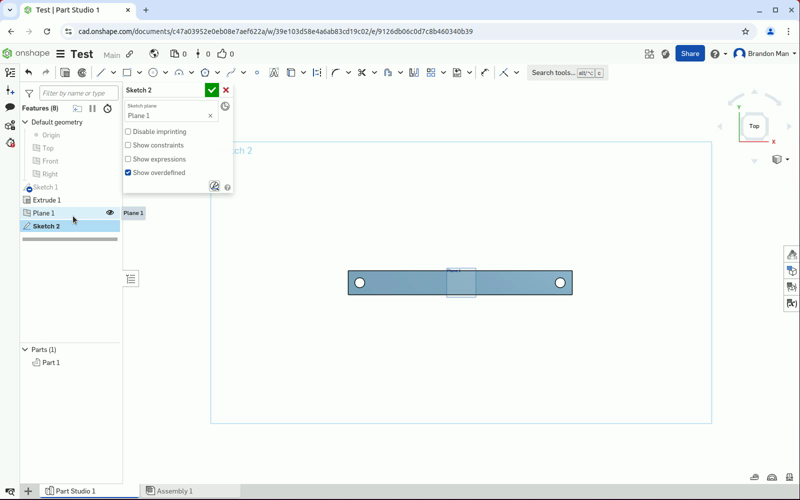
mouse_move(73, 352)
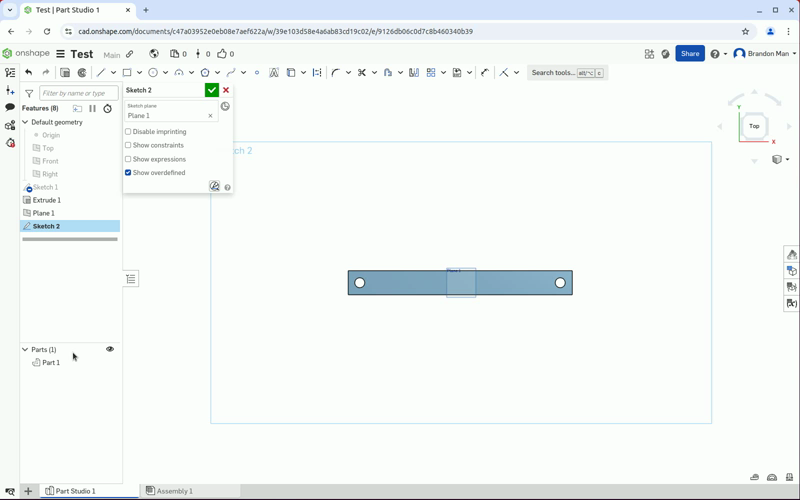
key(y)
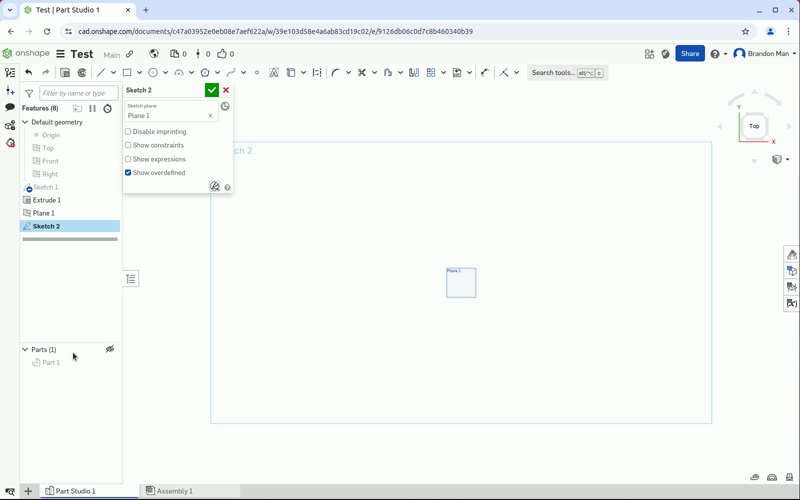
key(c)
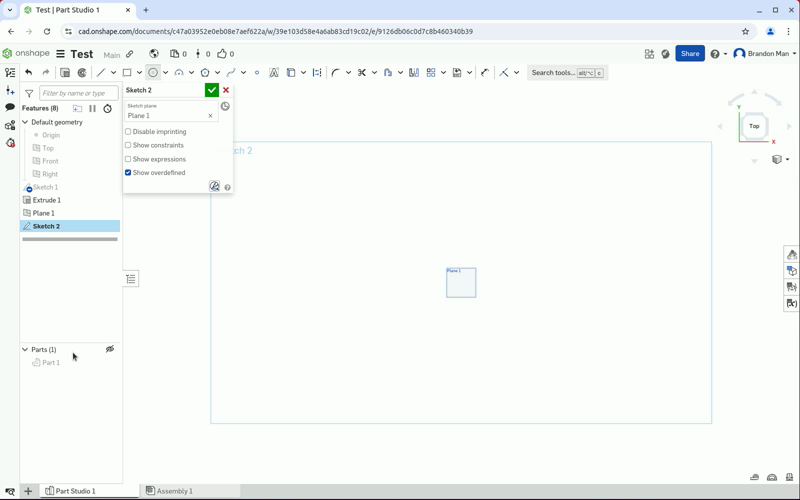
key_down(shift)
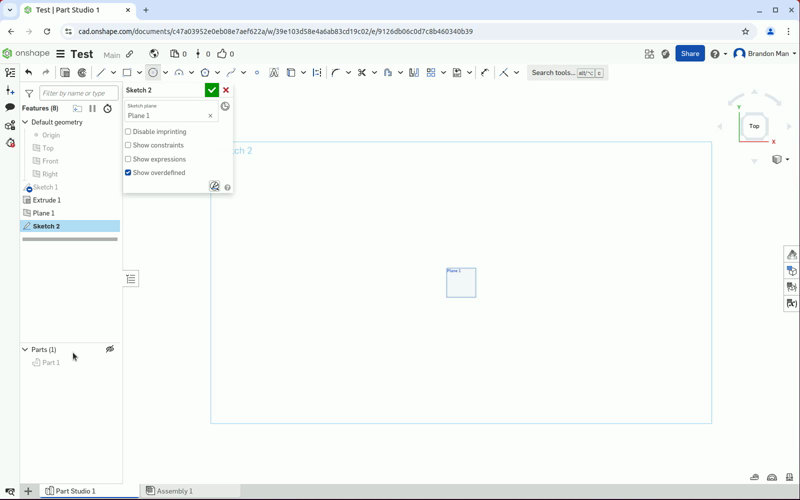
mouse_move(423, 282)
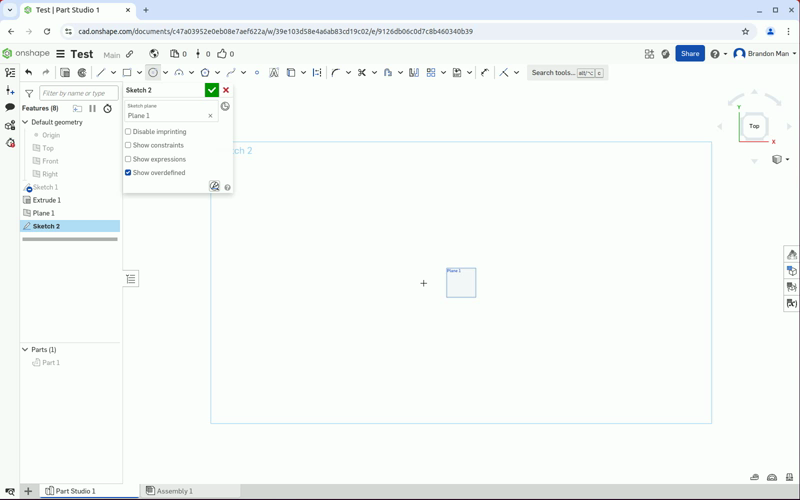
click(423, 282)
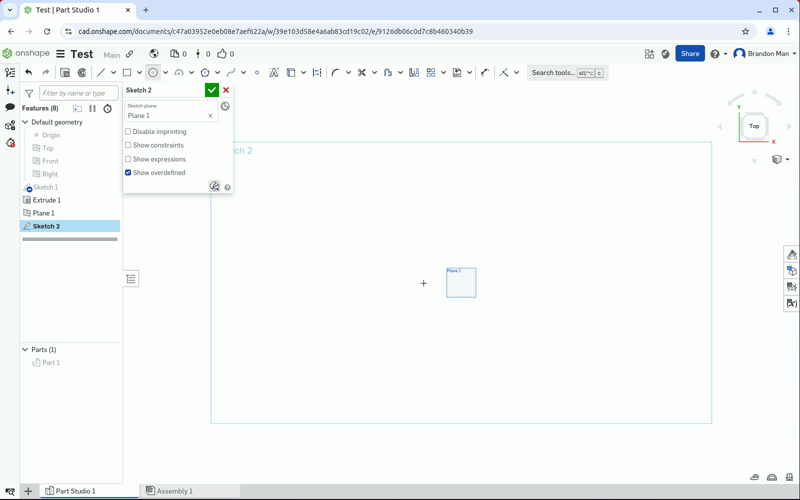
key_up(shift)
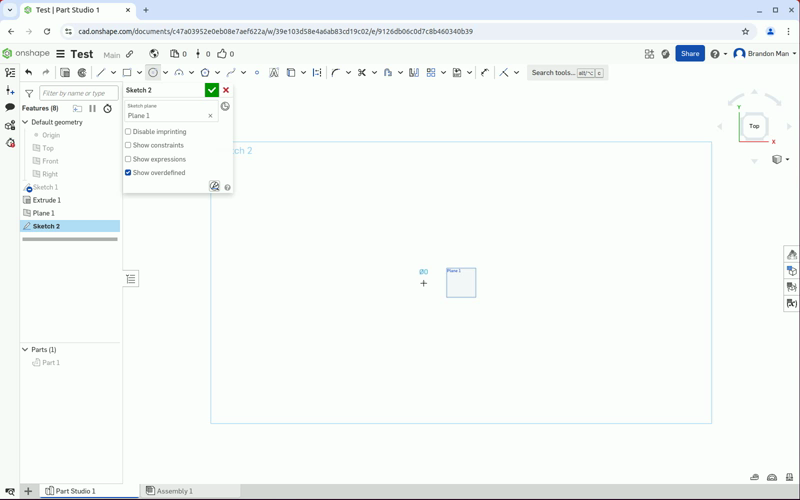
mouse_move(430, 282)
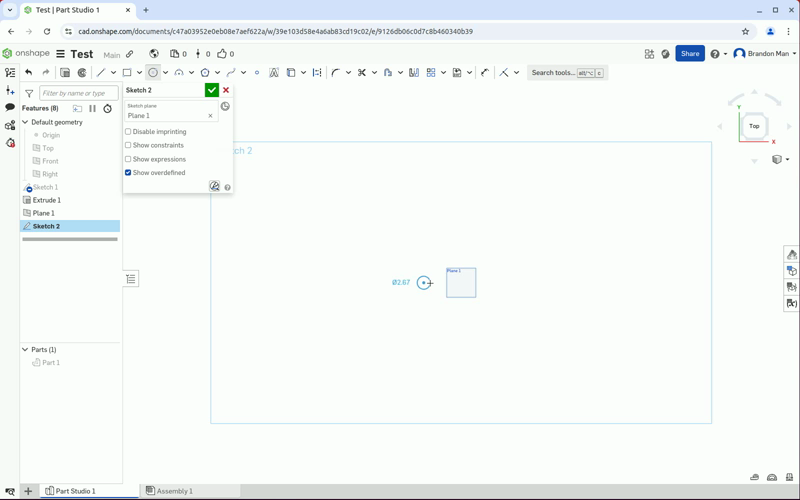
click(430, 282)
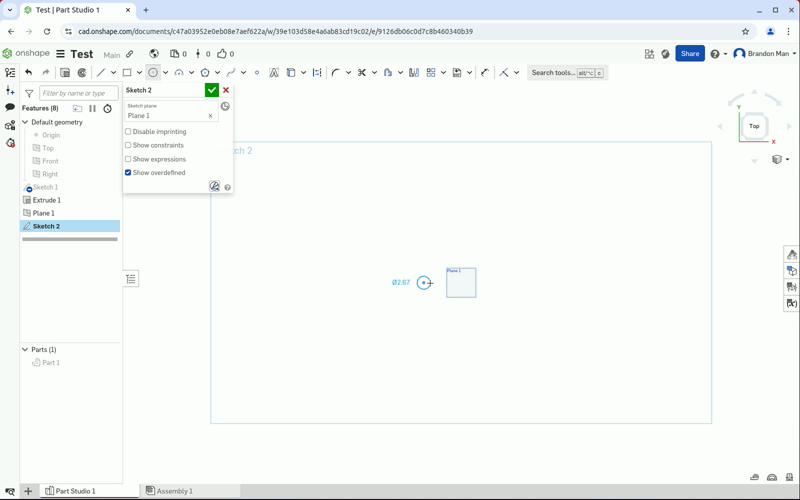
key(esc)
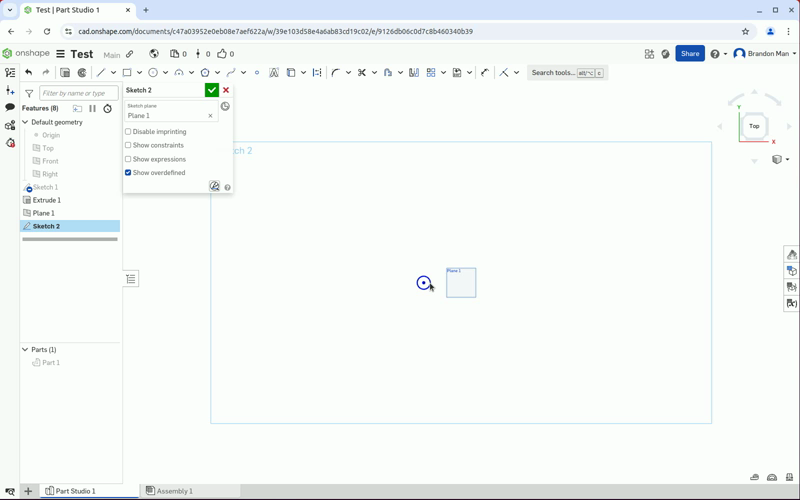
mouse_move(425, 279)
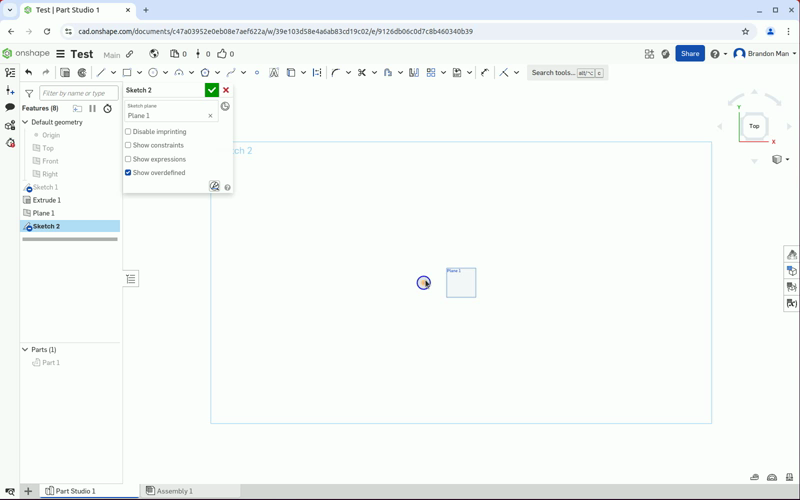
scroll(6)
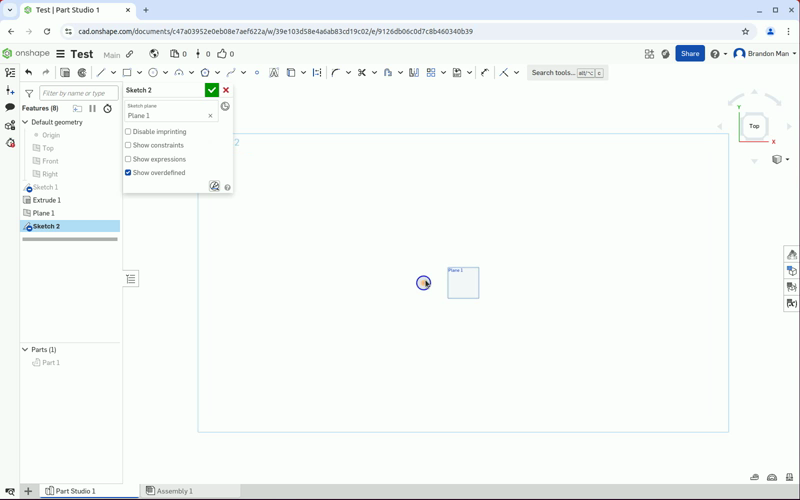
scroll(6)
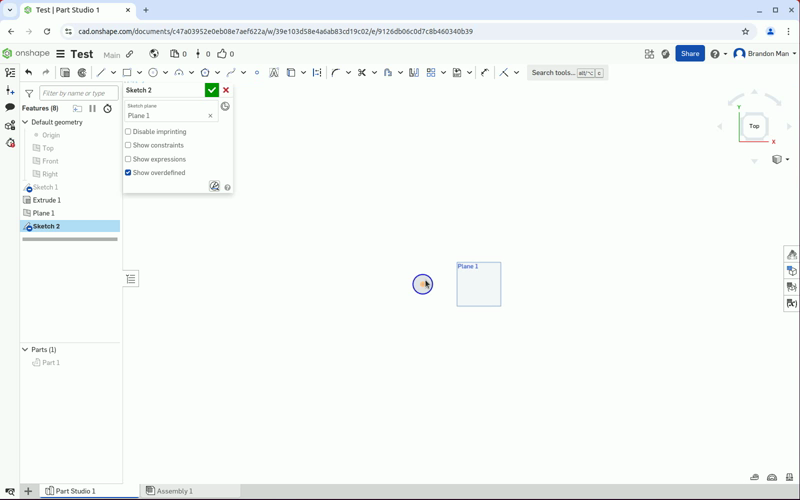
scroll(6)
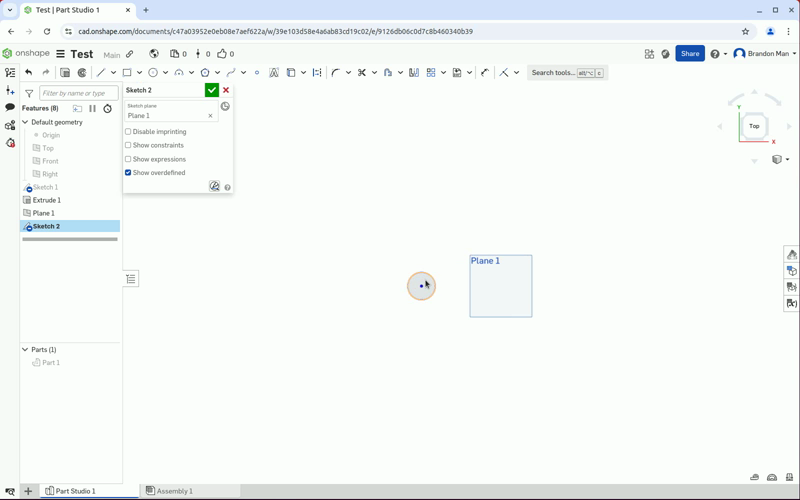
scroll(6)
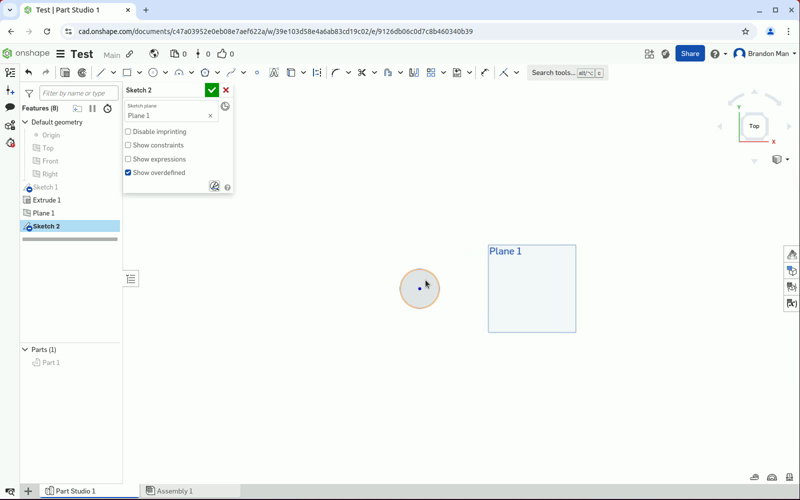
scroll(6)
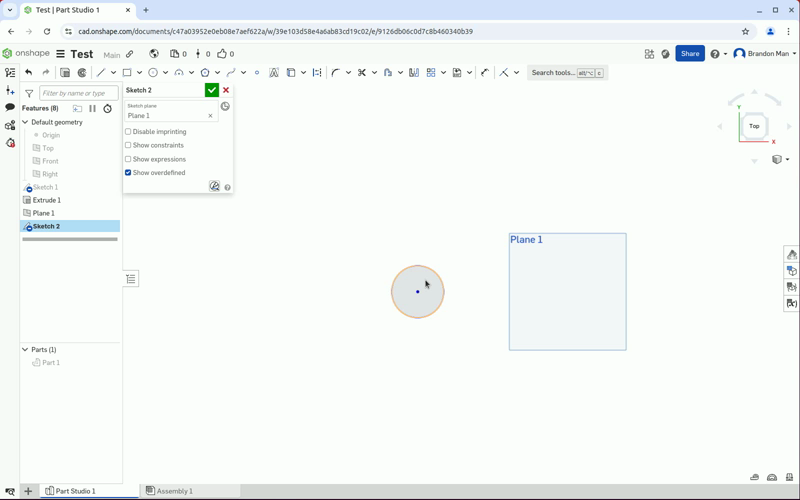
scroll(6)
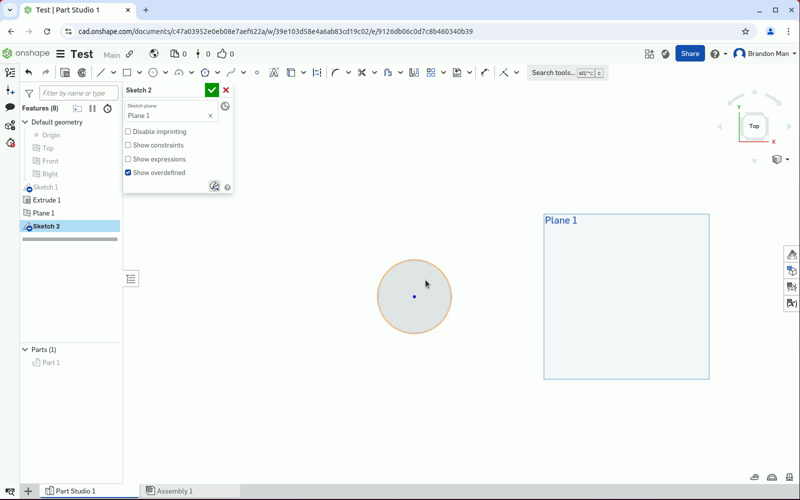
scroll(6)
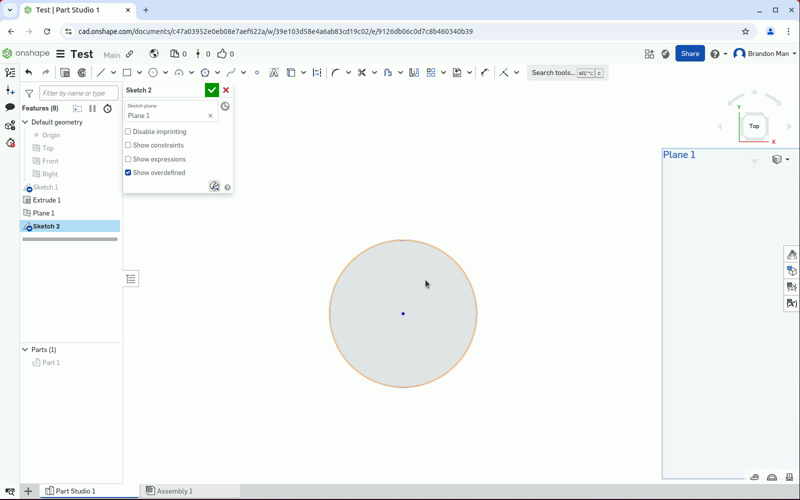
click(425, 279)
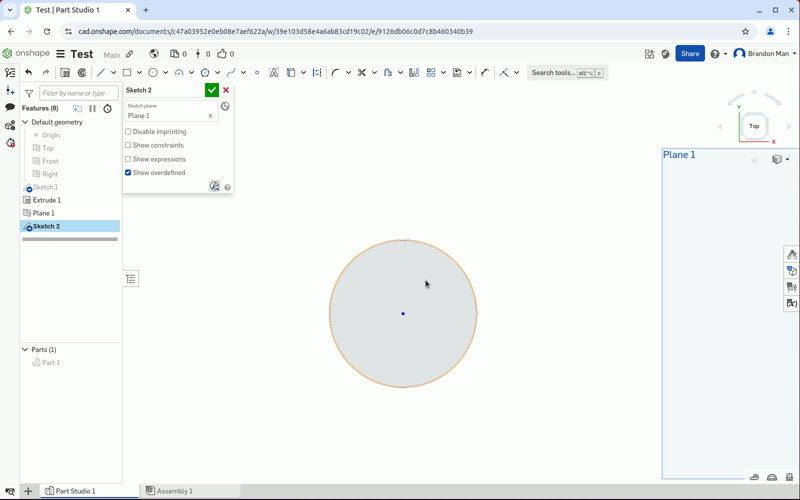
scroll(-6)
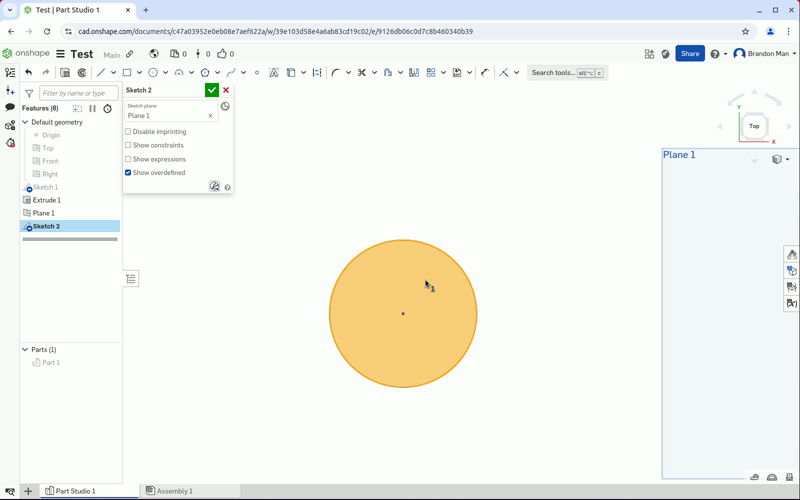
scroll(-6)
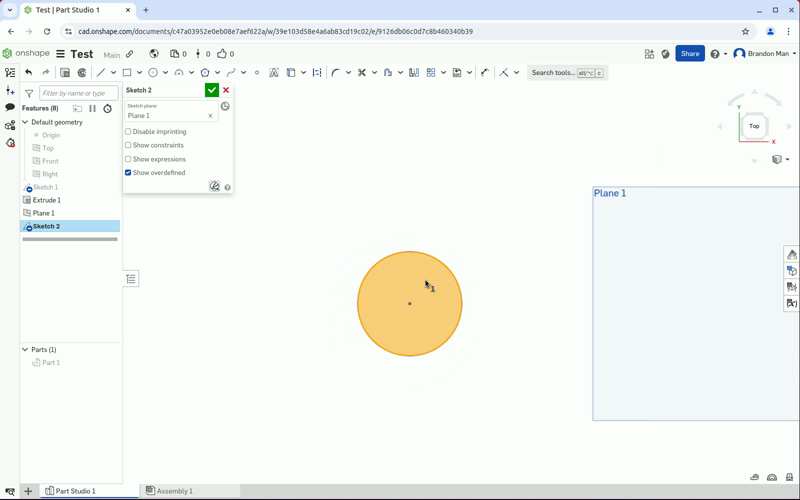
scroll(-6)
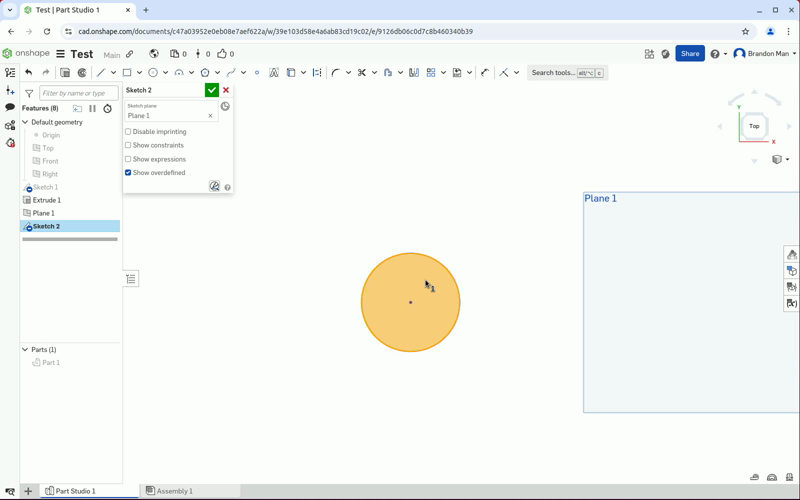
scroll(-6)
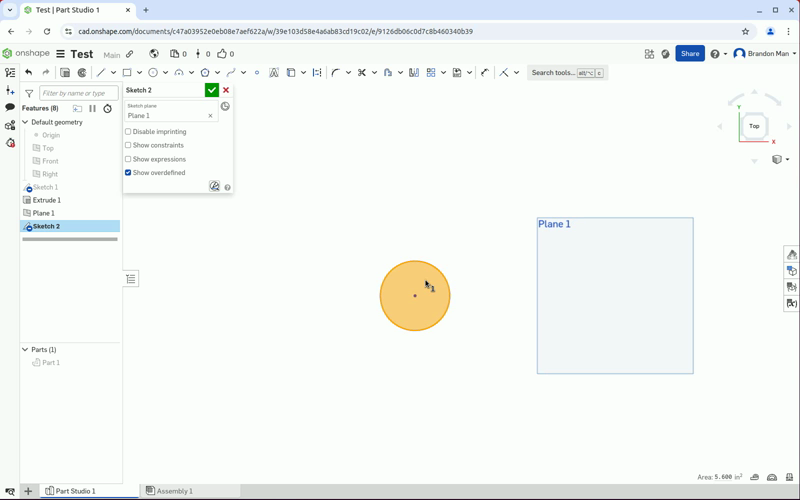
scroll(-6)
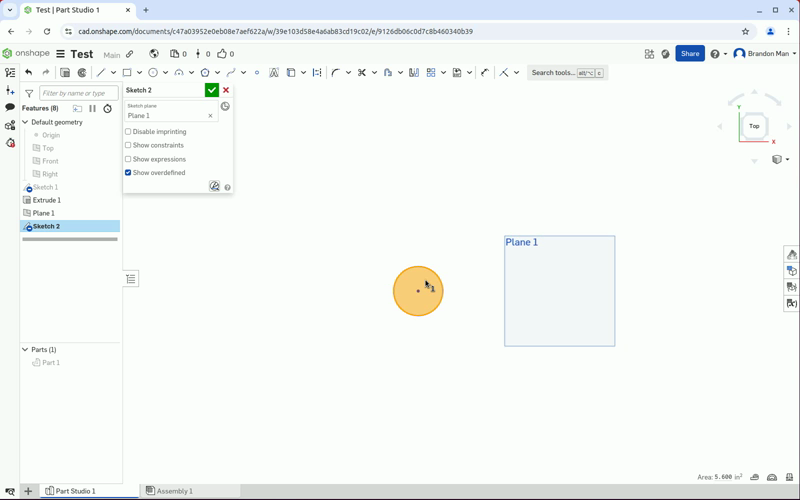
scroll(-6)
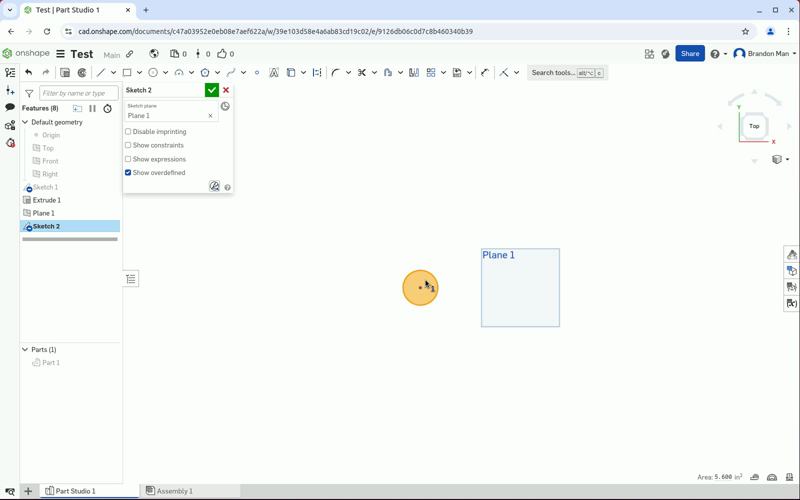
scroll(-6)
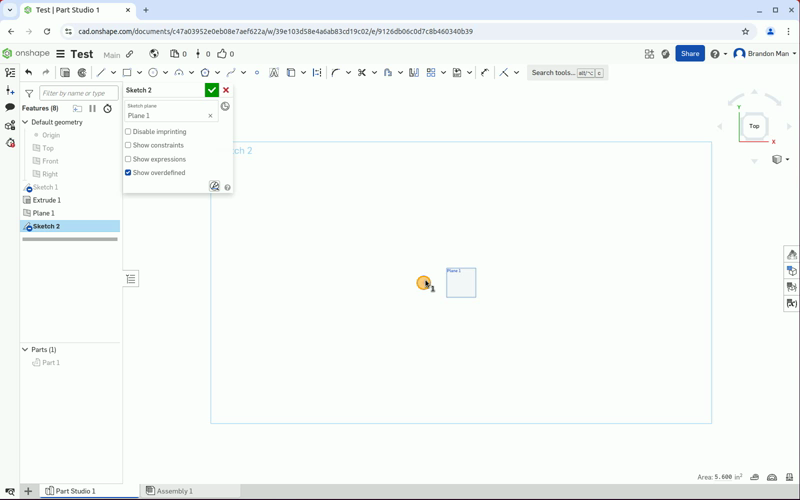
mouse_move(73, 352)
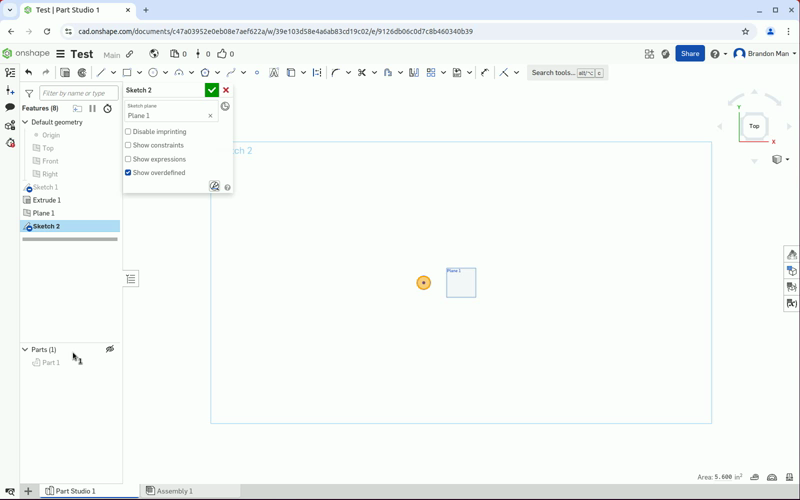
key(shift+y)
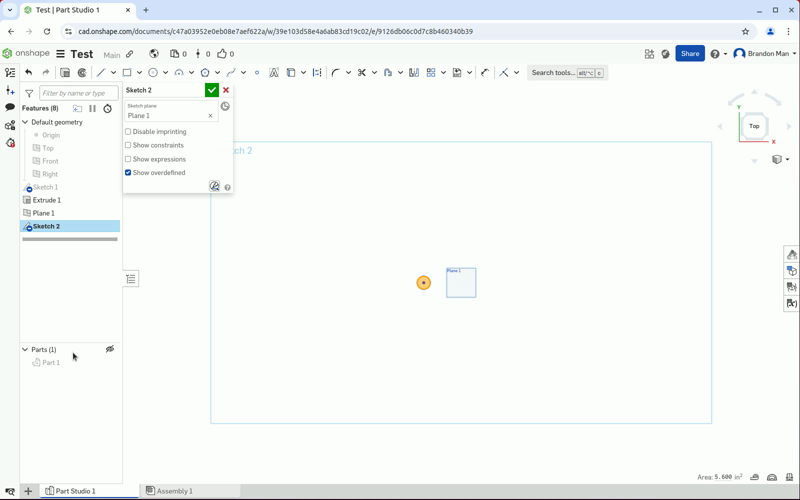
key(shift+e)
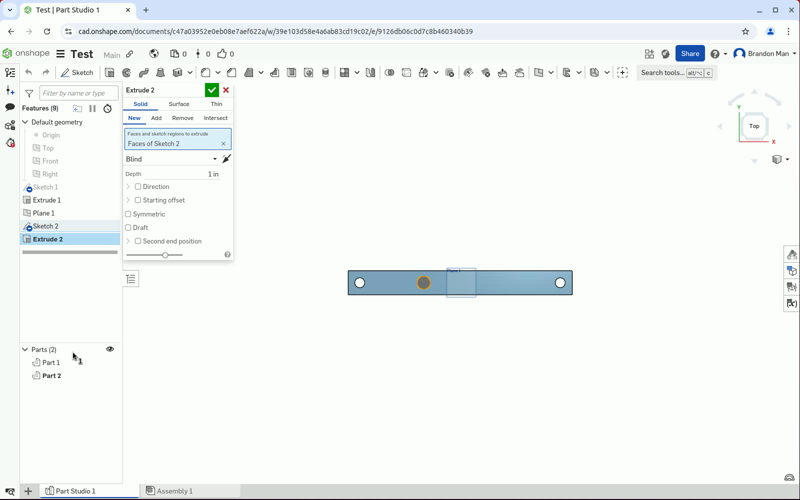
mouse_move(143, 106)
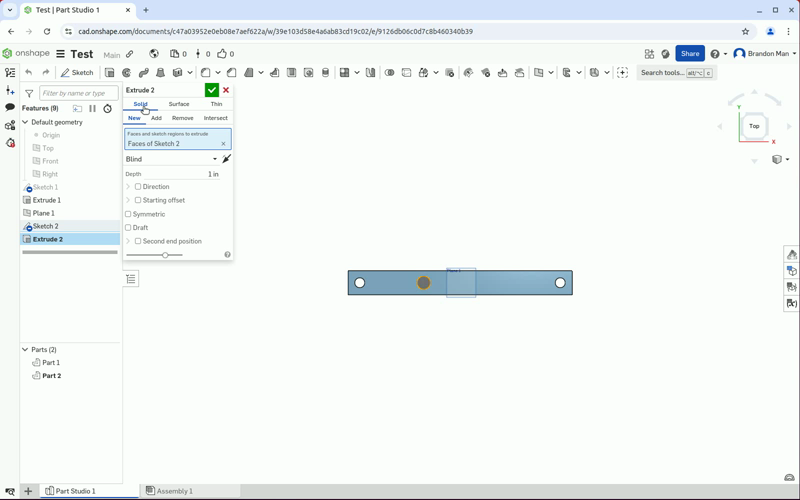
click(143, 106)
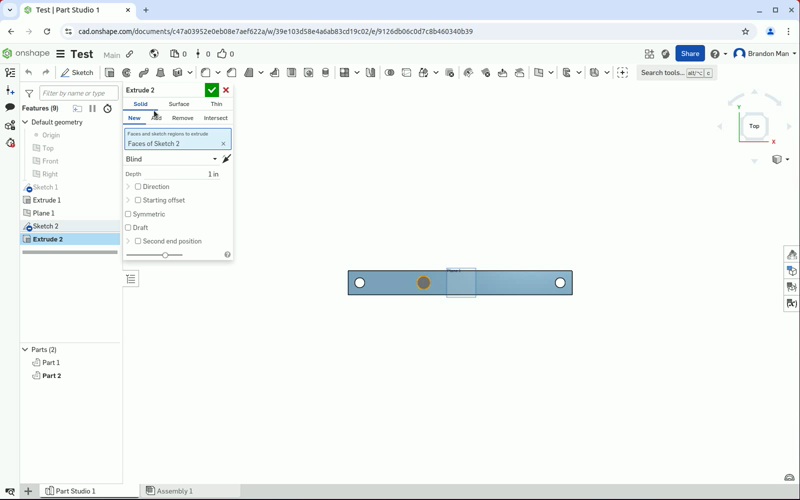
mouse_move(186, 120)
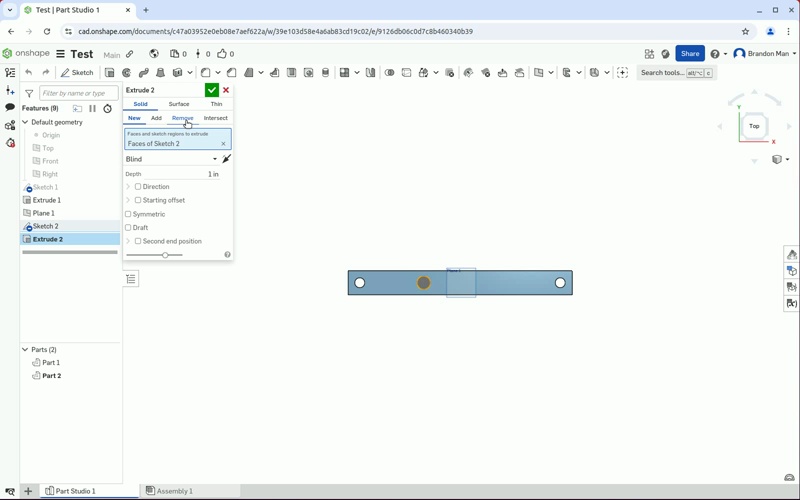
click(186, 120)
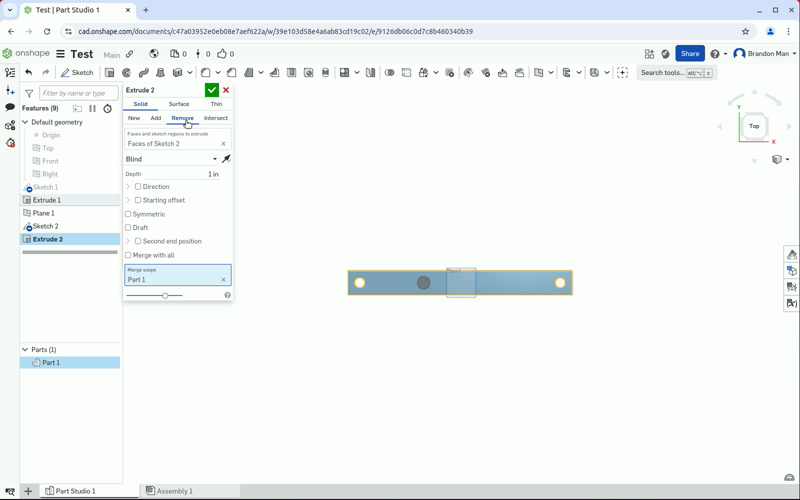
key(tab, 4)
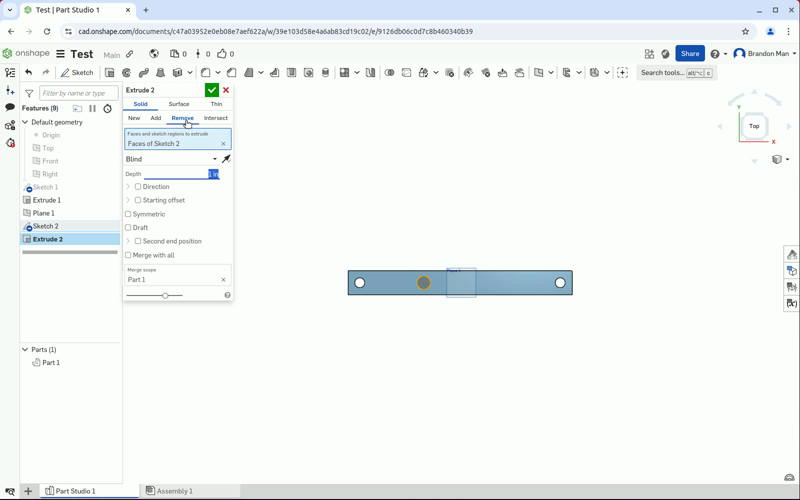
text(1.444)
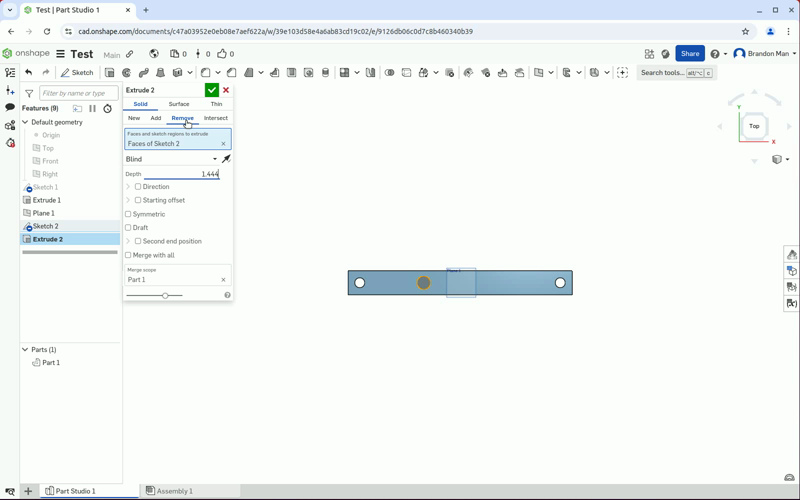
key(tab, 6)
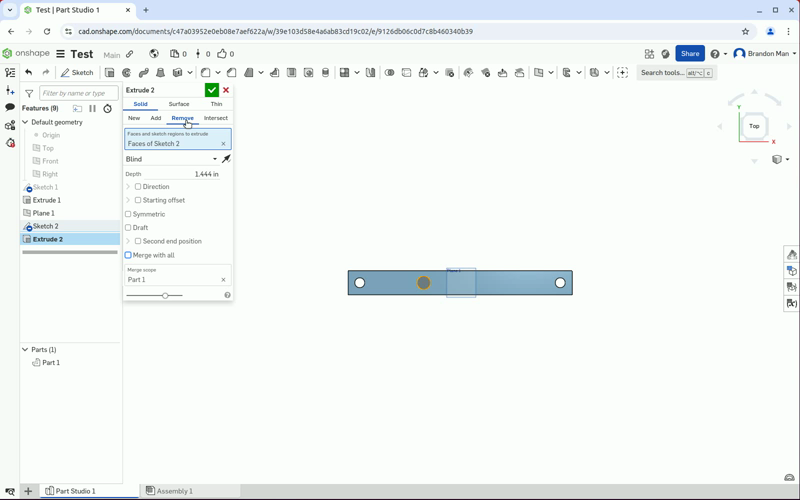
key(space)
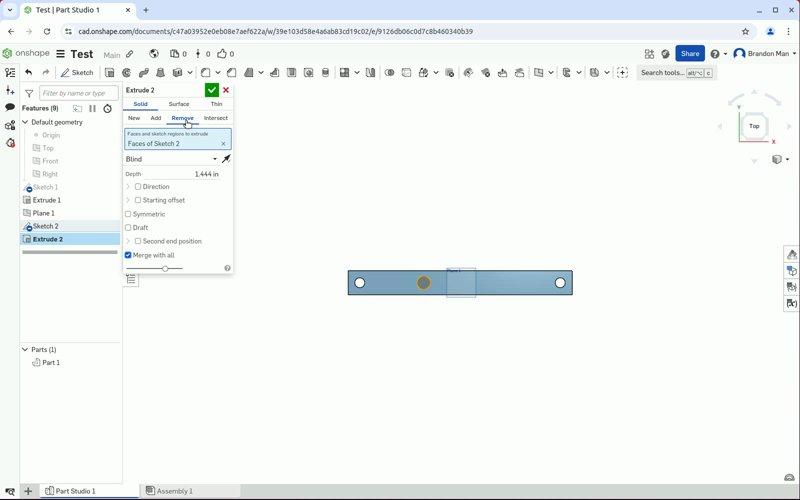
key(enter)
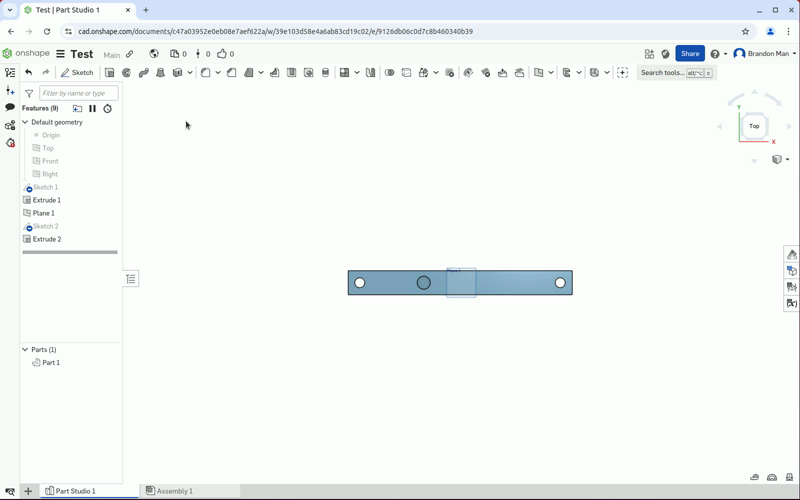
key(shift+h)
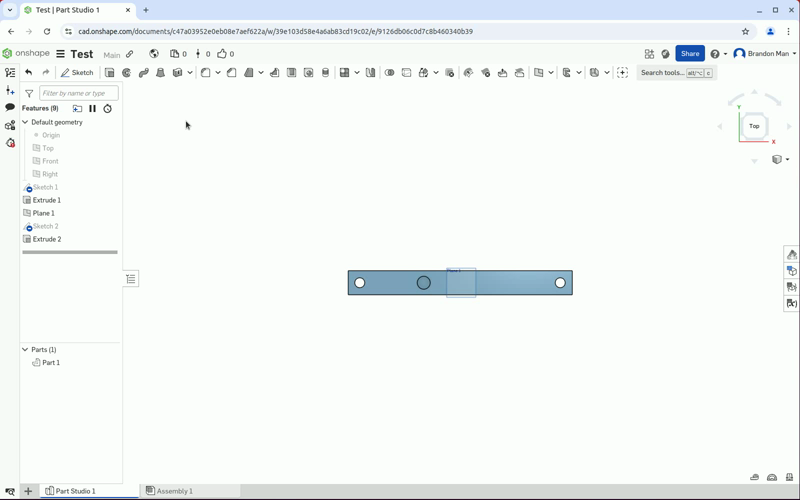
key(shift+h)
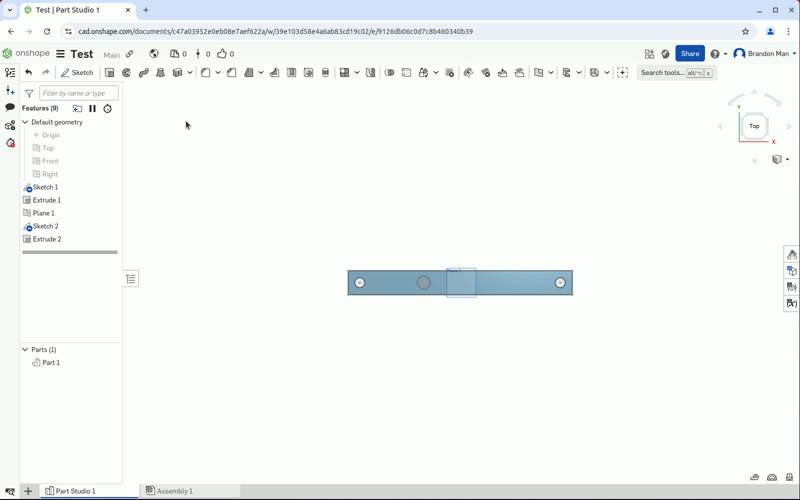
key(shift+7)
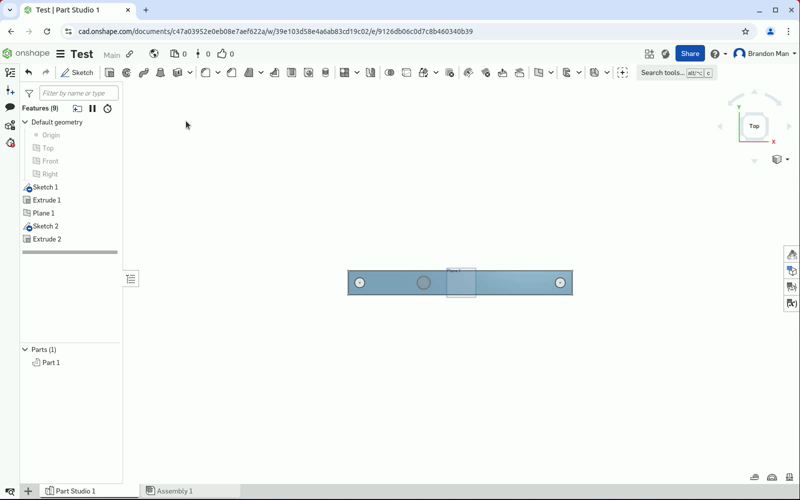
key(up, 3)
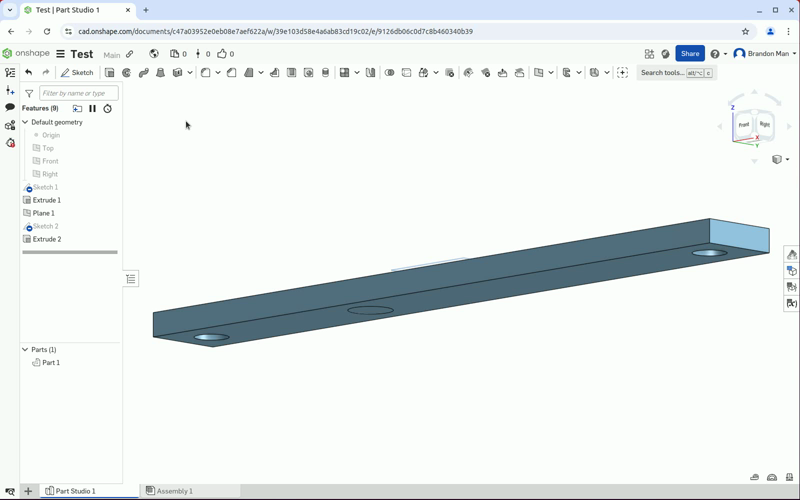
key(left, 3)
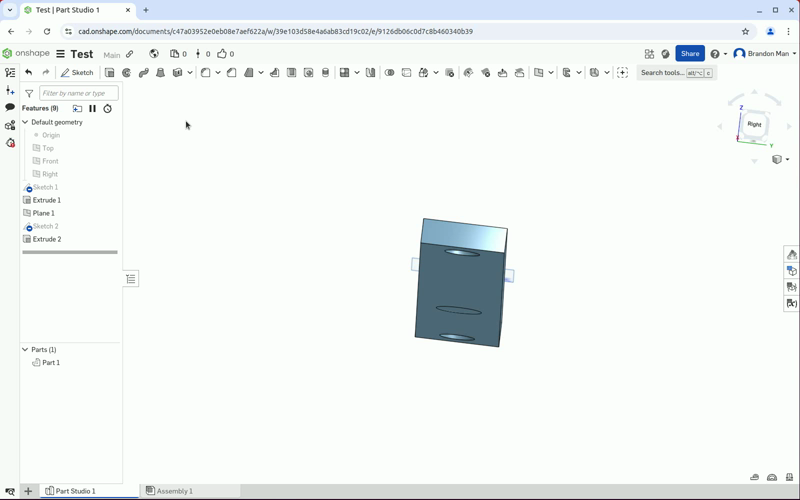
key(right, 3)
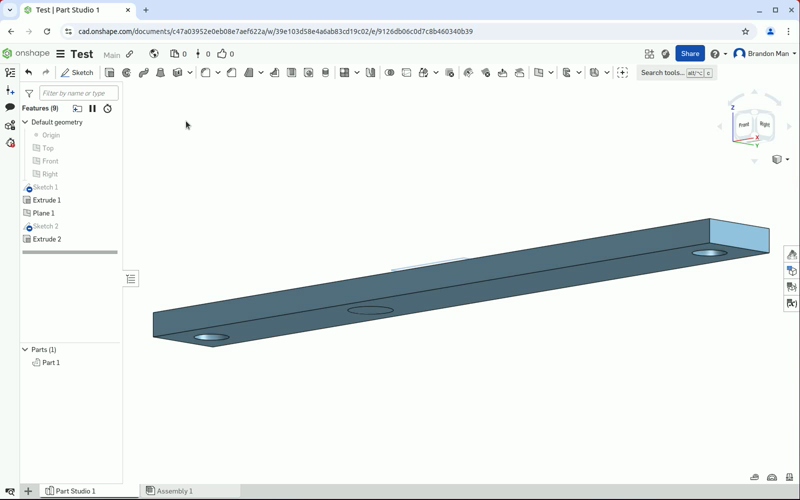
key(down, 3)
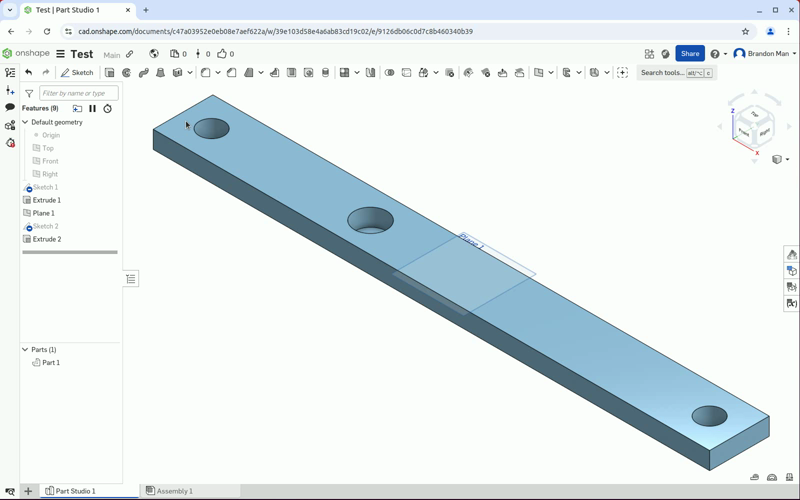
mouse_move(73, 189)
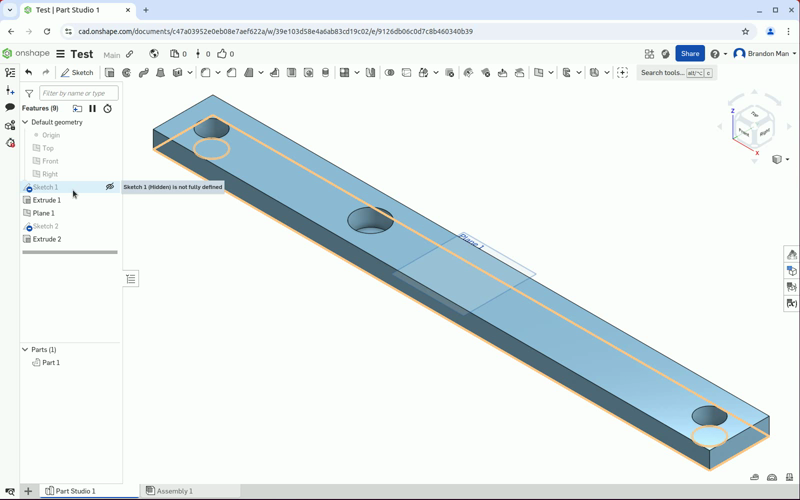
click(73, 189)